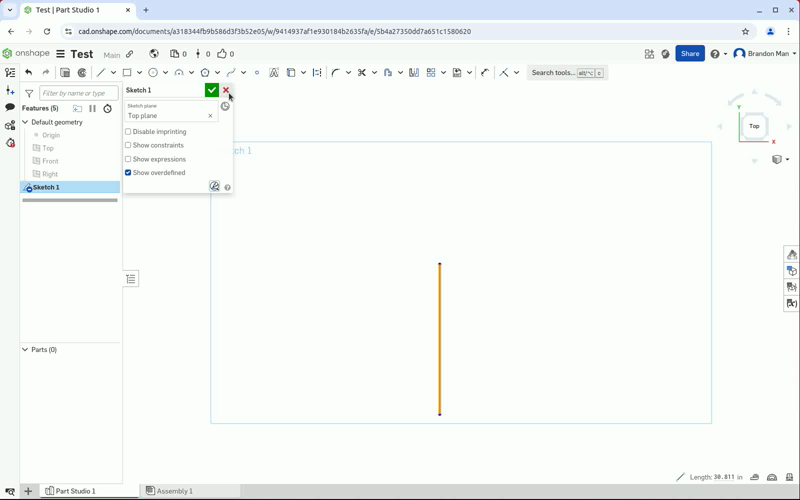
key(shift+h)
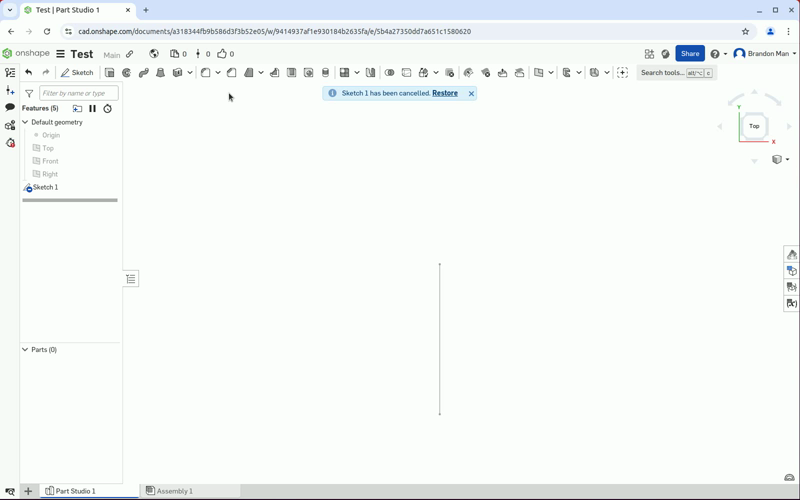
mouse_move(73, 352)
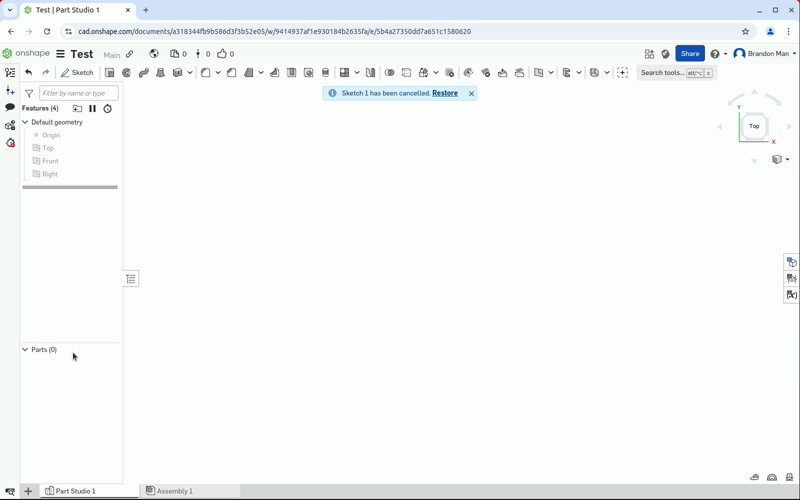
key(y)
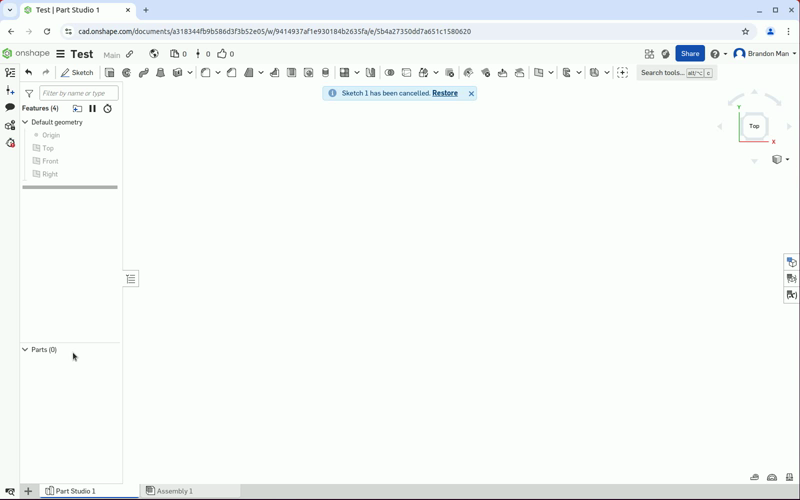
key(shift+p)
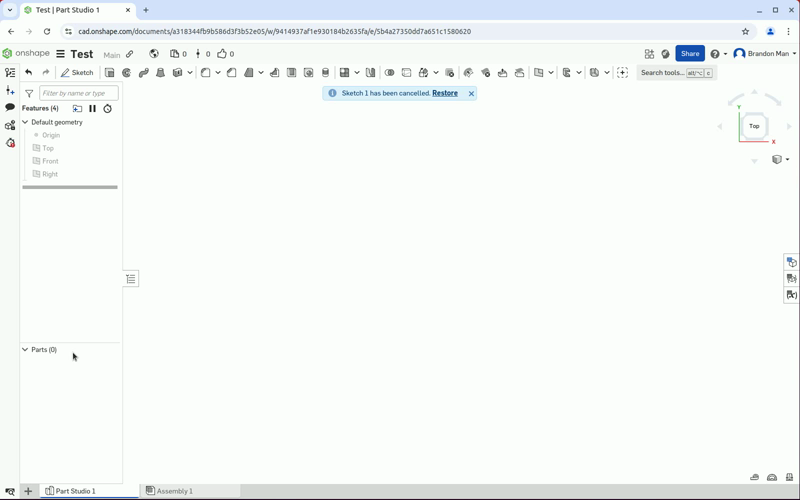
key(space)
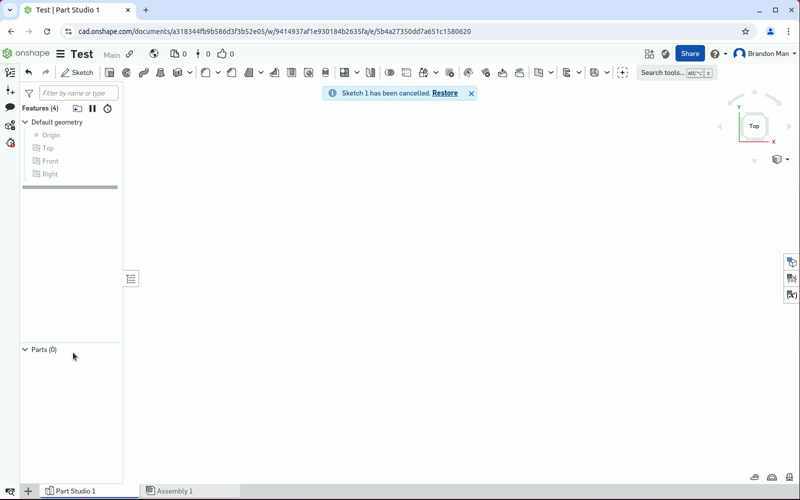
key_down(shift)
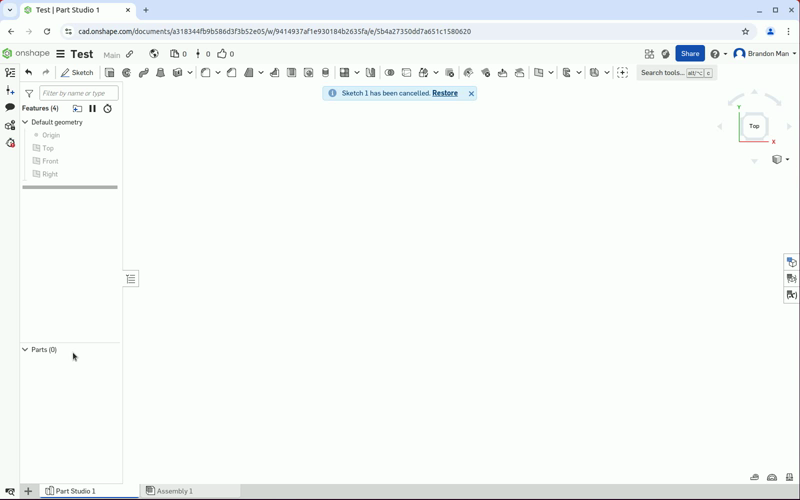
key(up)
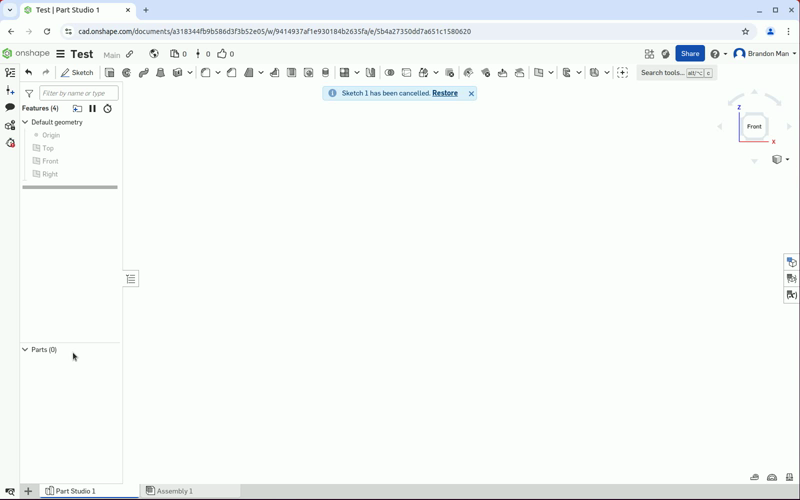
key_up(shift)
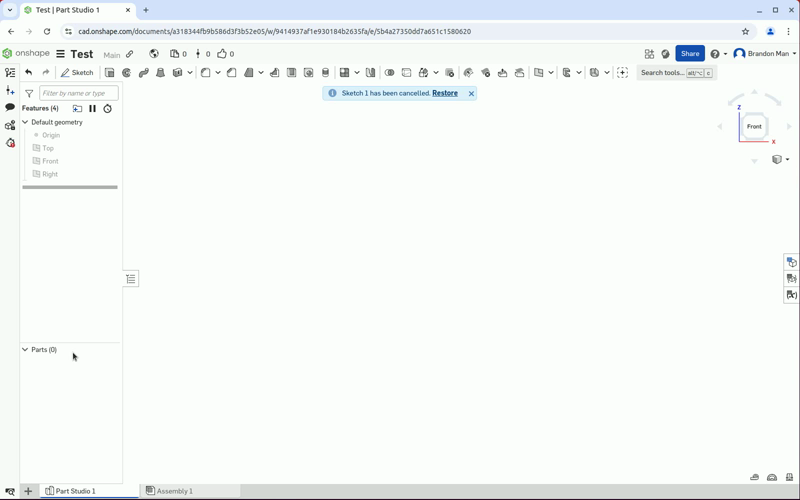
mouse_move(73, 352)
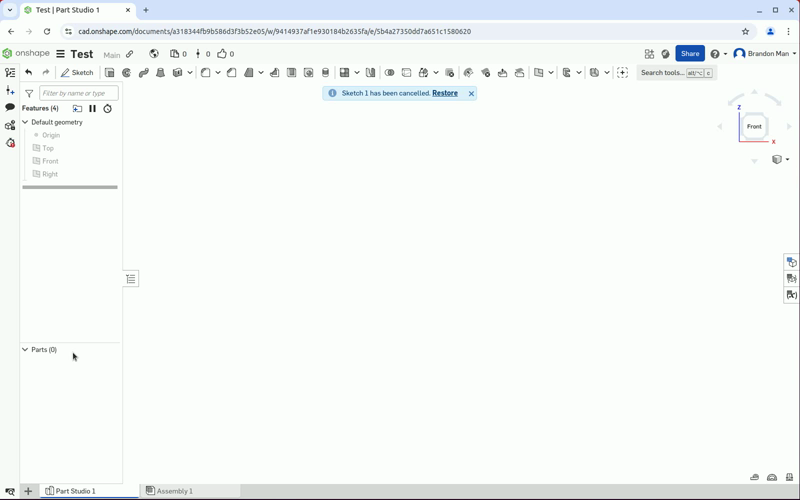
key(shift+y)
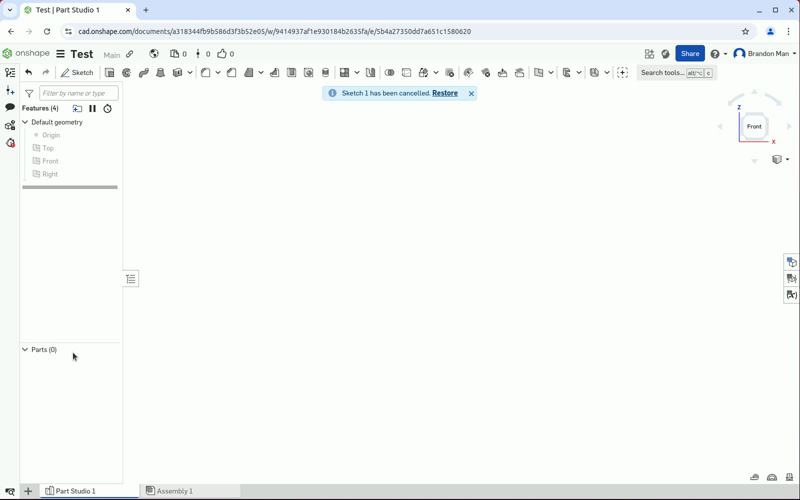
key(shift+s)
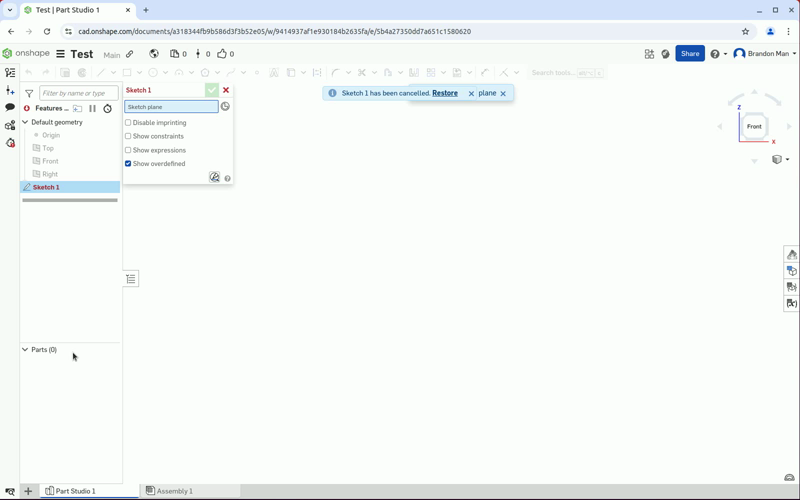
mouse_move(73, 163)
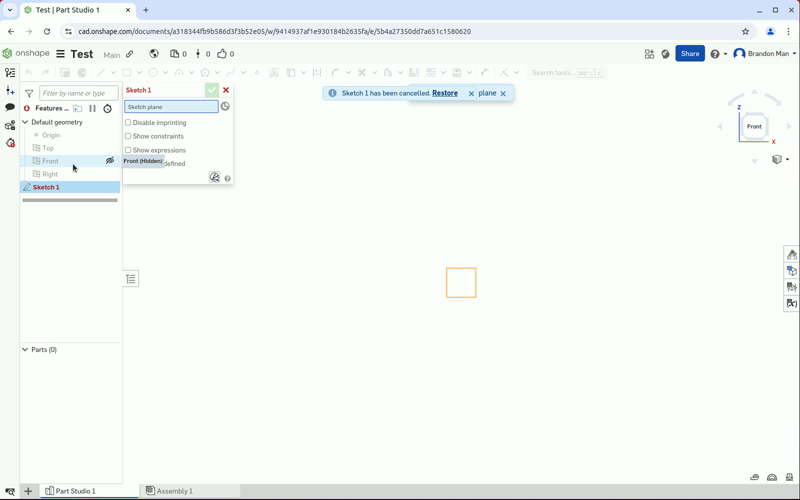
click(73, 163)
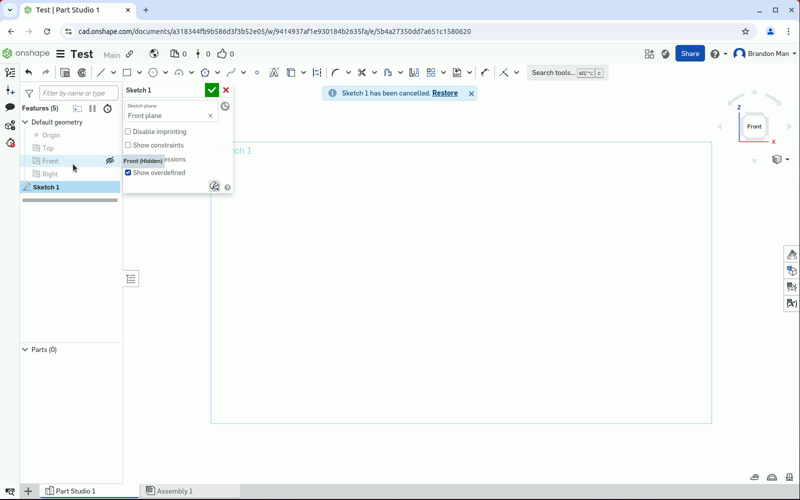
mouse_move(73, 352)
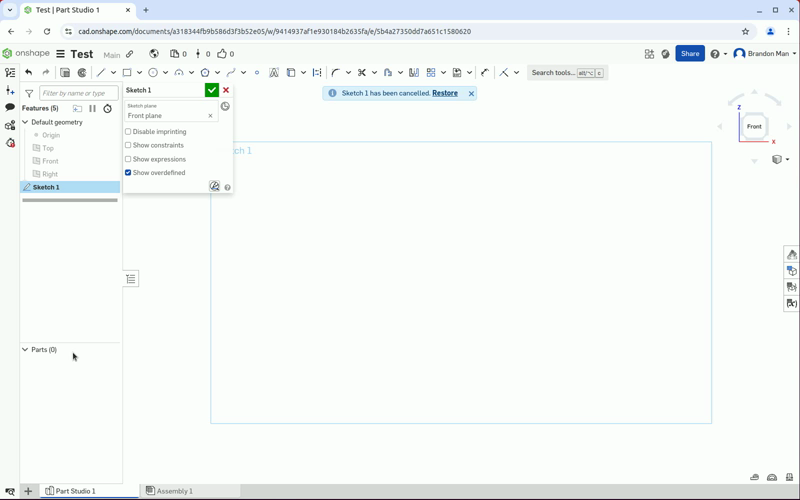
key(y)
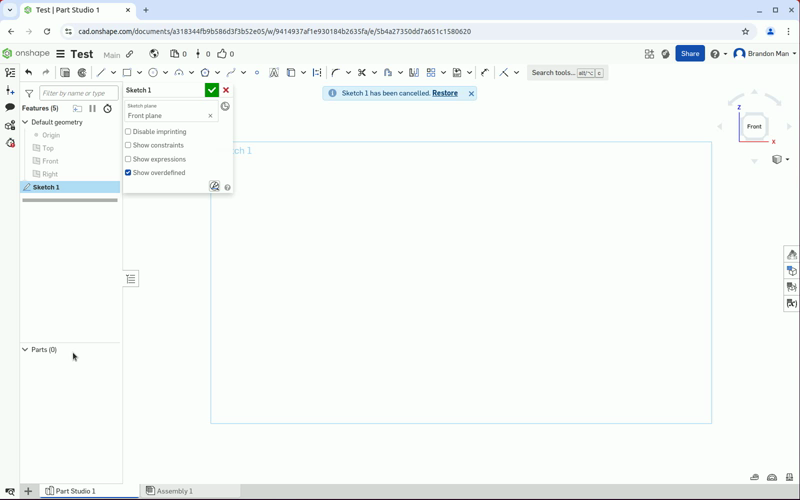
key(l)
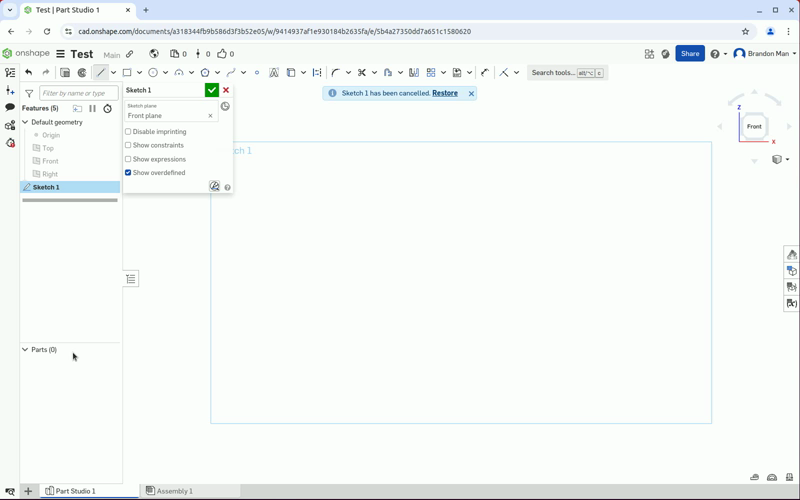
key_down(shift)
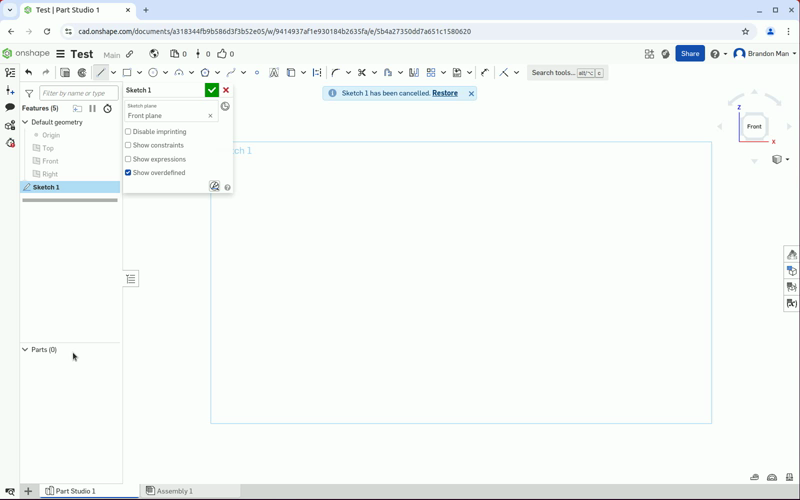
mouse_move(460, 282)
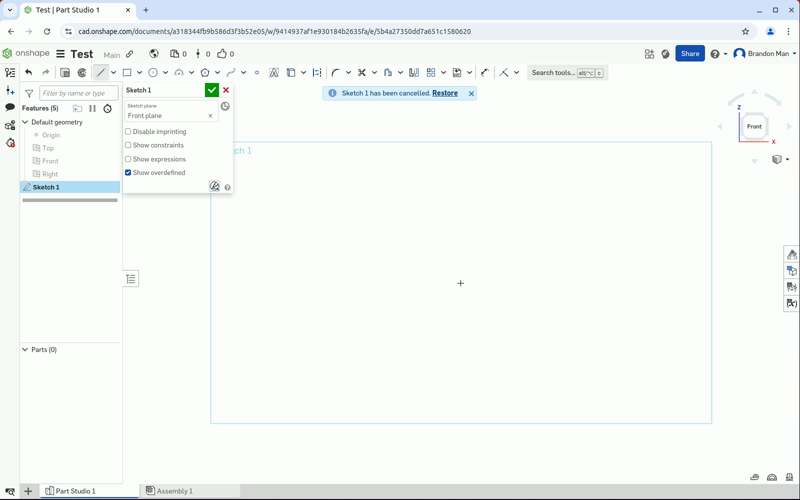
click(460, 282)
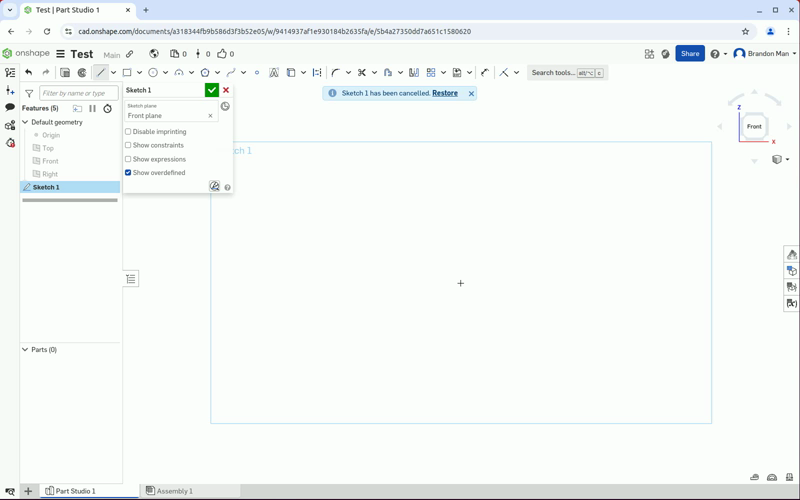
key_up(shift)
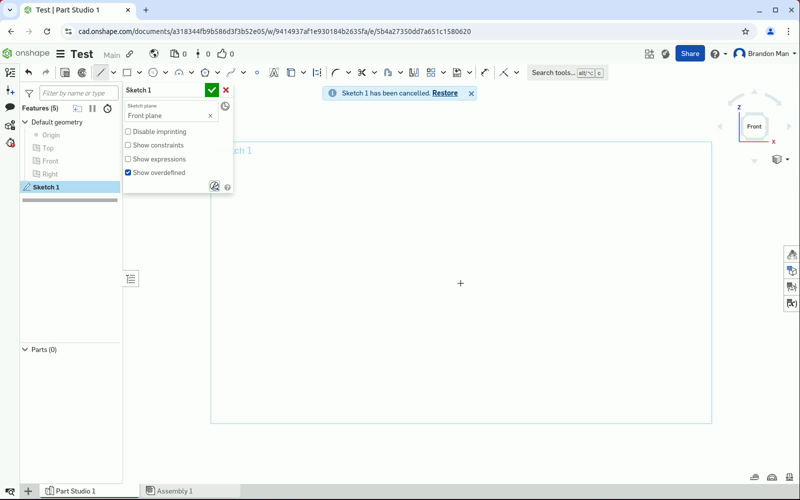
key_down(shift)
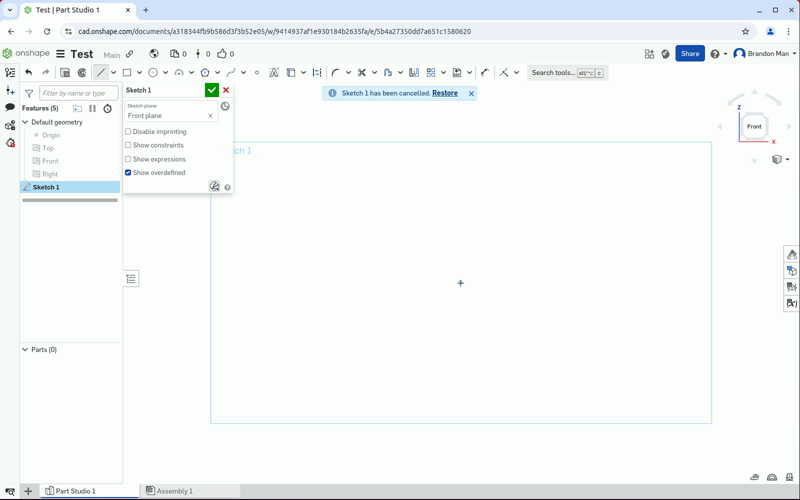
mouse_move(573, 282)
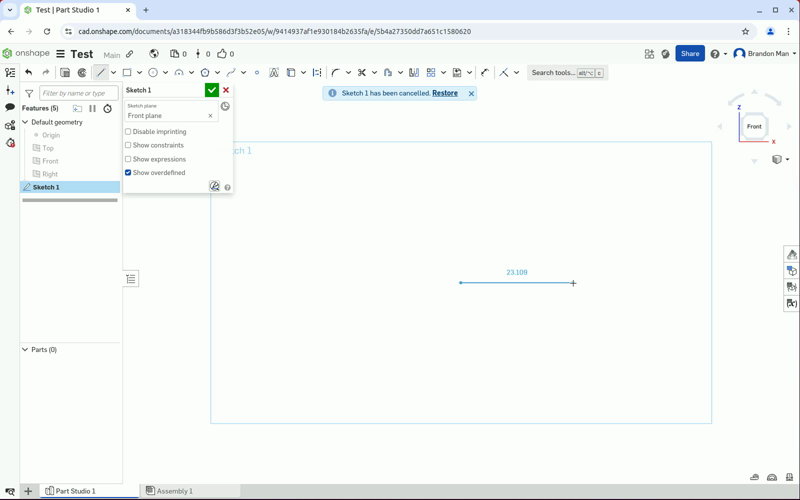
click(573, 282)
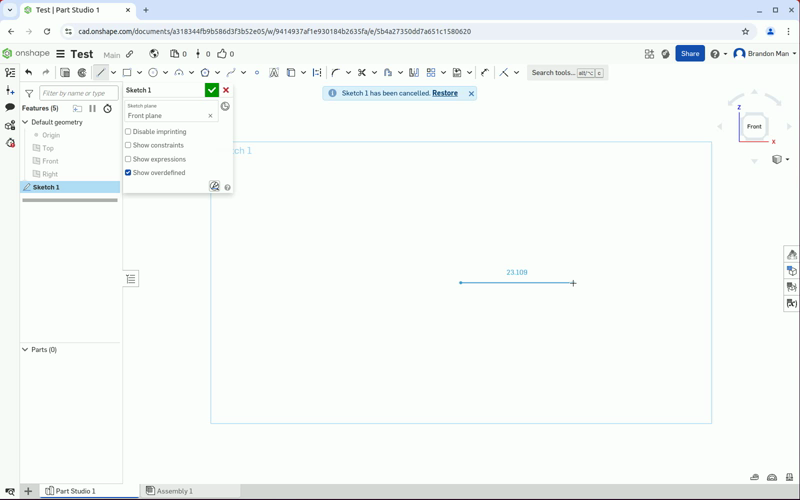
key_up(shift)
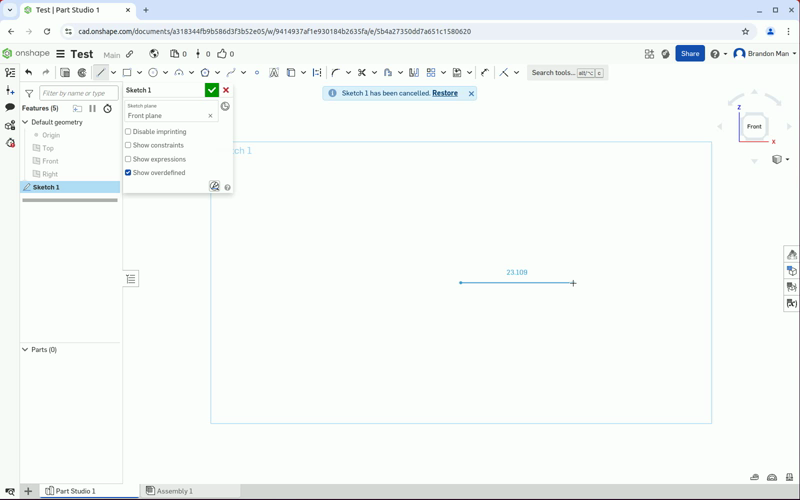
key_down(shift)
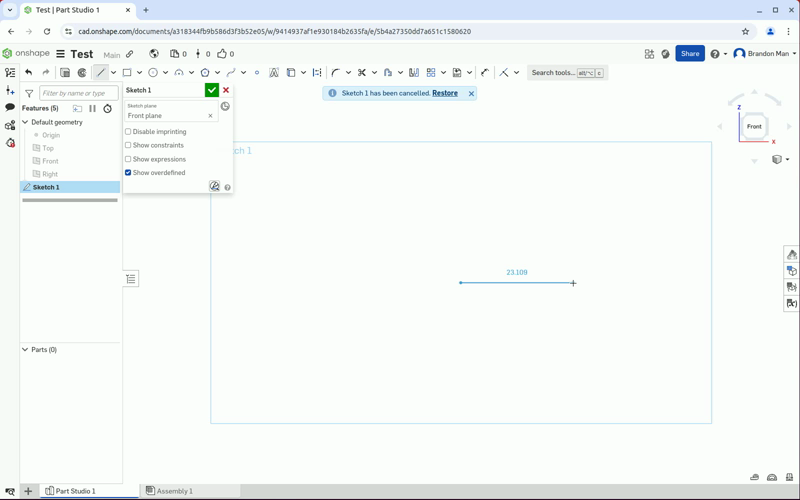
mouse_move(573, 189)
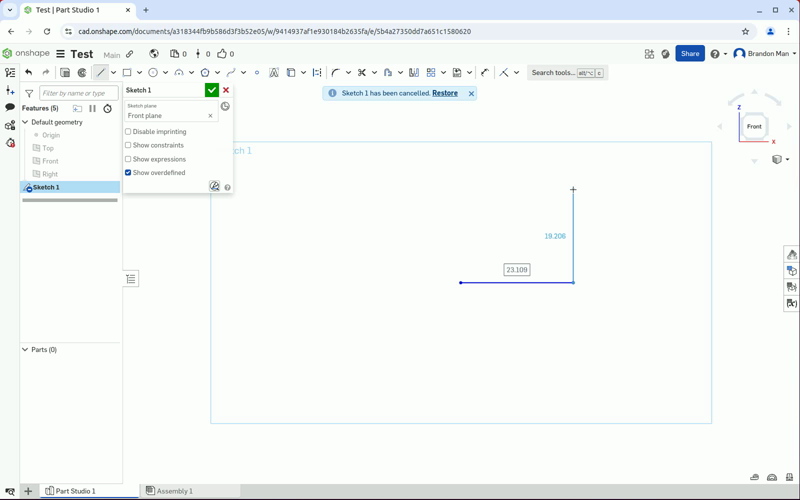
click(573, 189)
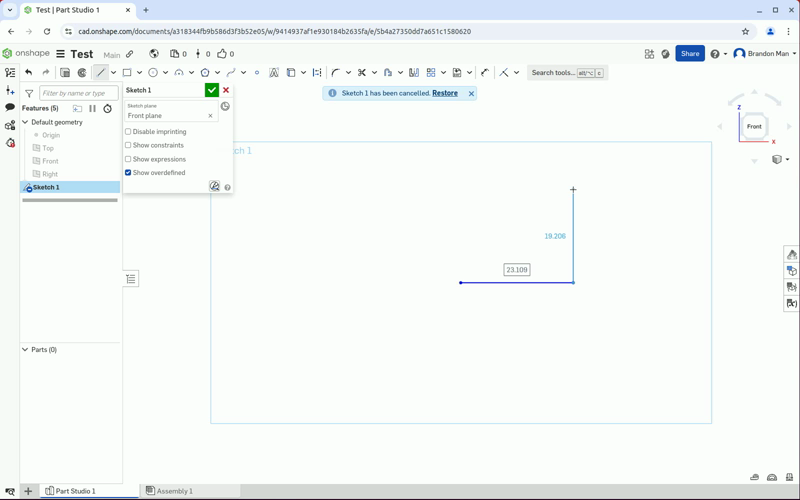
key_up(shift)
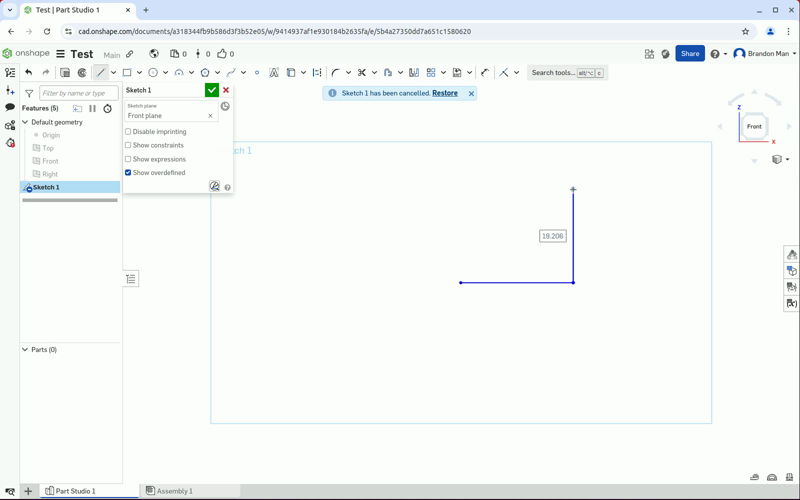
key_down(shift)
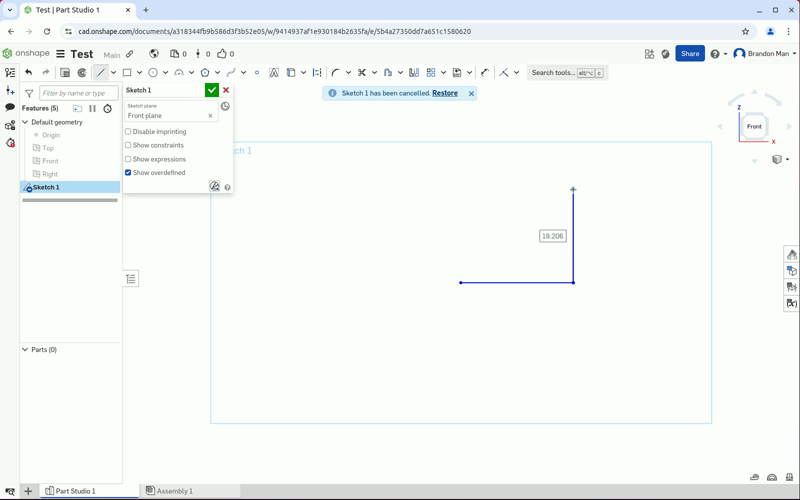
mouse_move(460, 189)
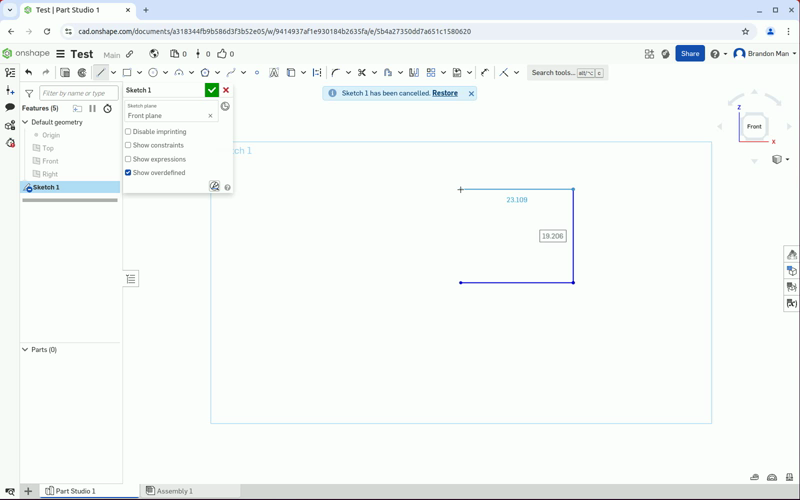
click(460, 189)
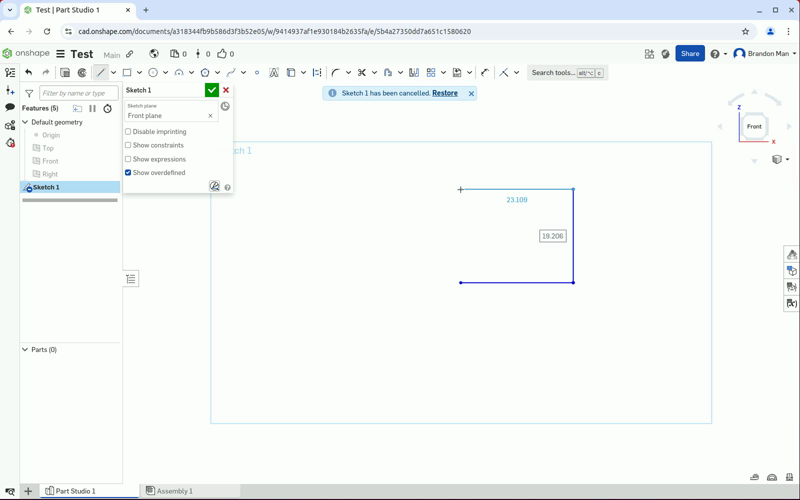
key_up(shift)
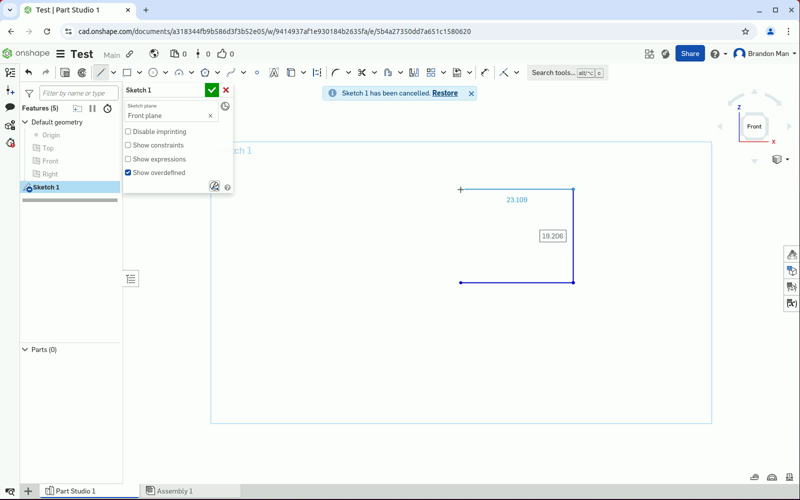
key_down(shift)
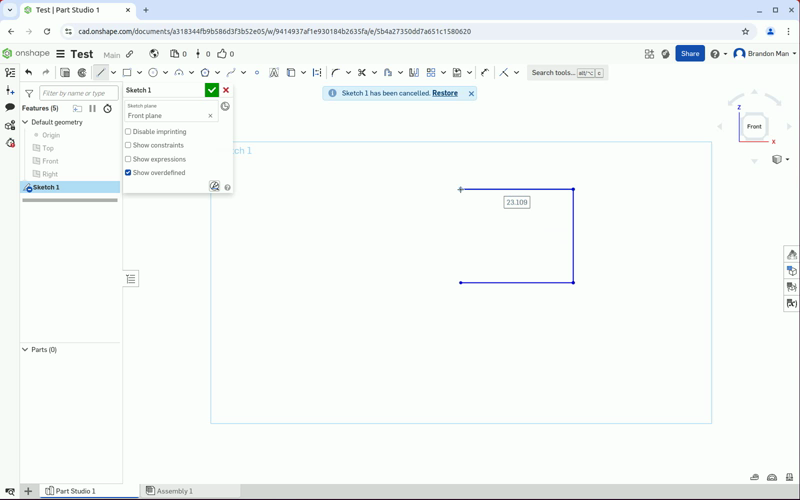
mouse_move(460, 282)
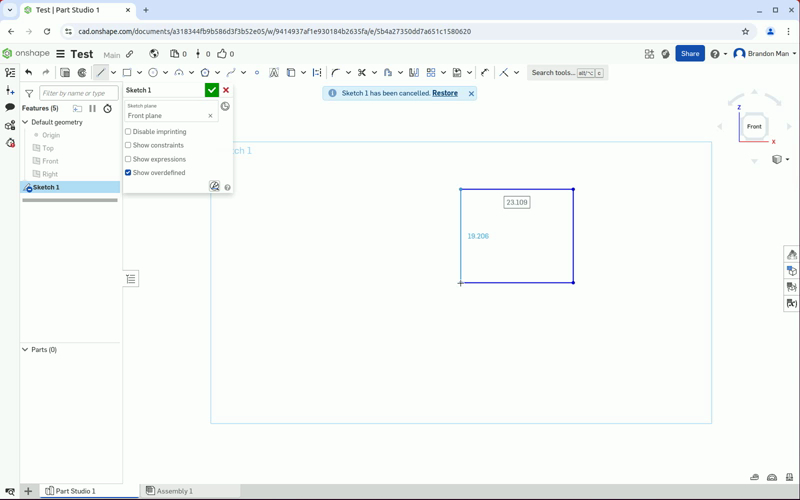
key_up(shift)
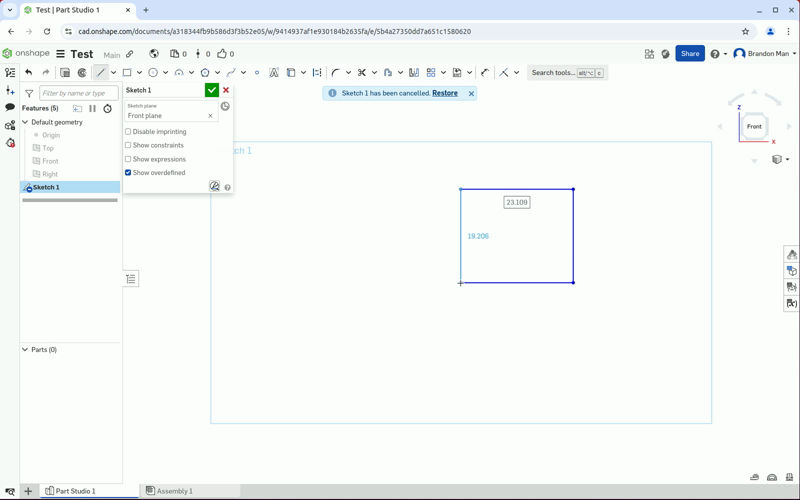
click(460, 282)
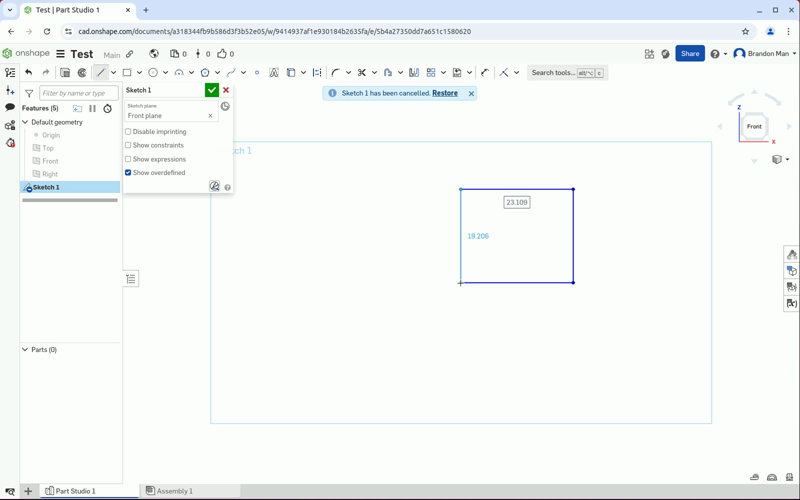
key(esc)
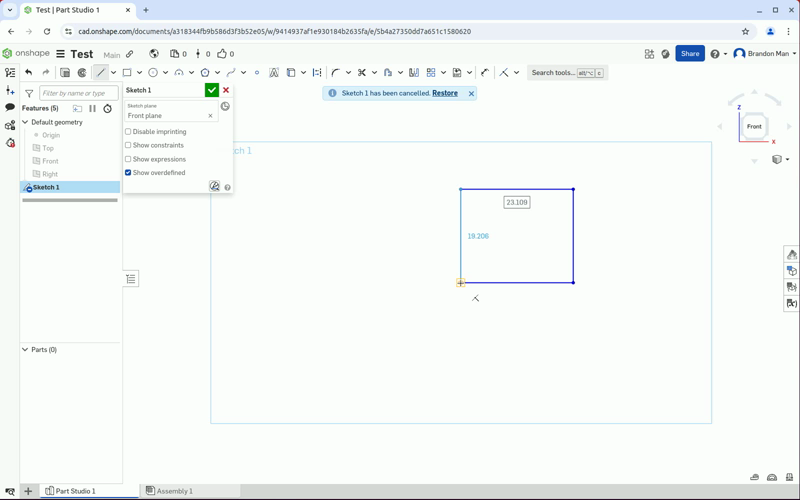
mouse_move(500, 265)
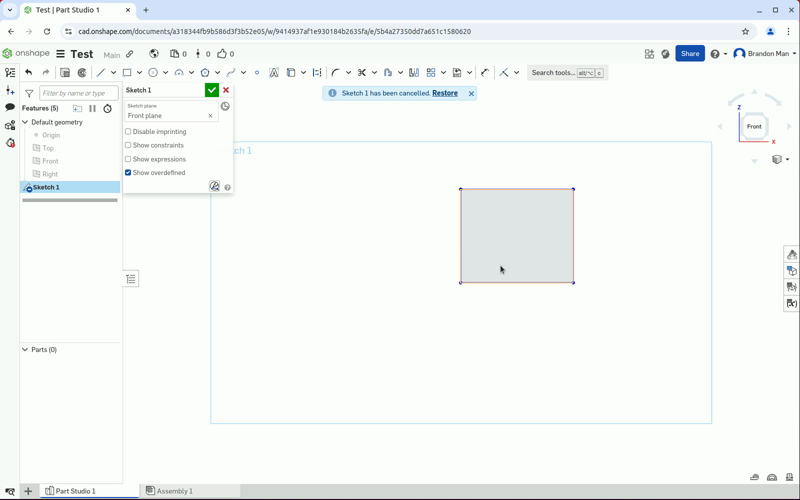
click(500, 265)
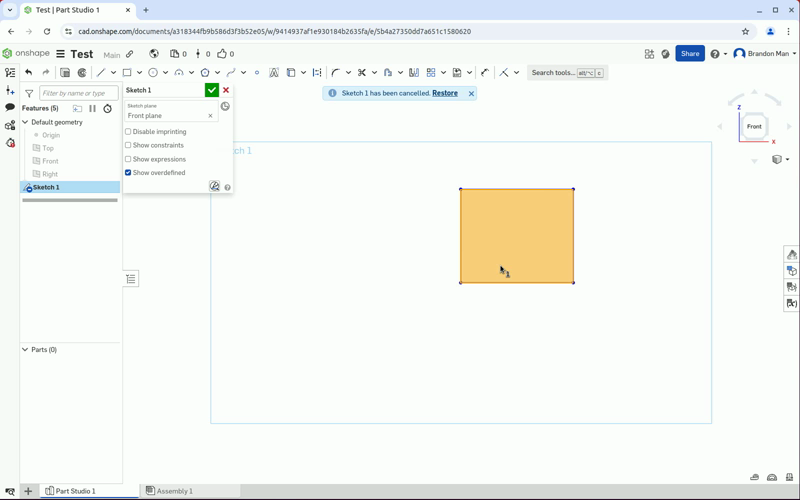
mouse_move(73, 352)
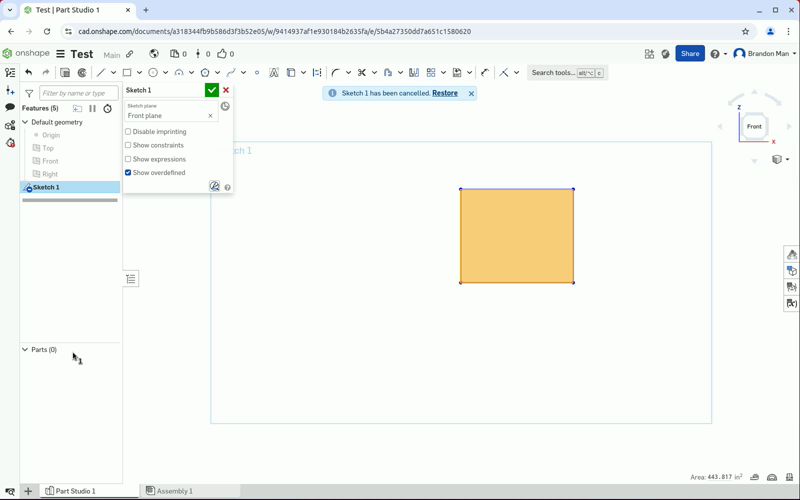
key(shift+y)
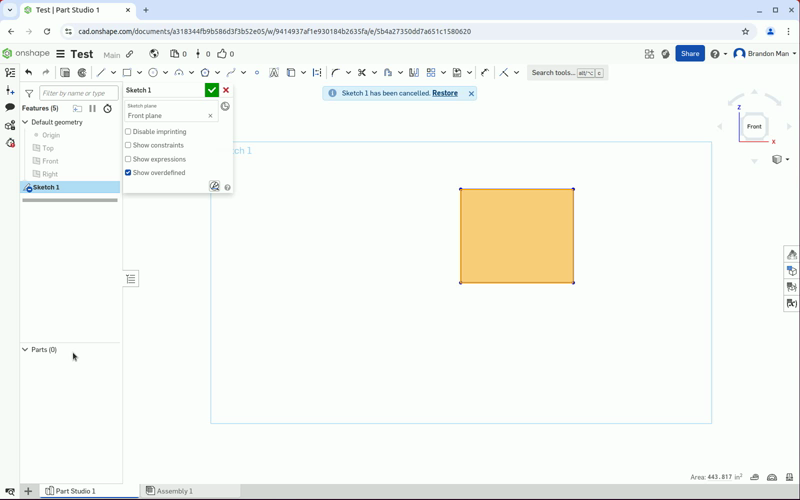
key(shift+e)
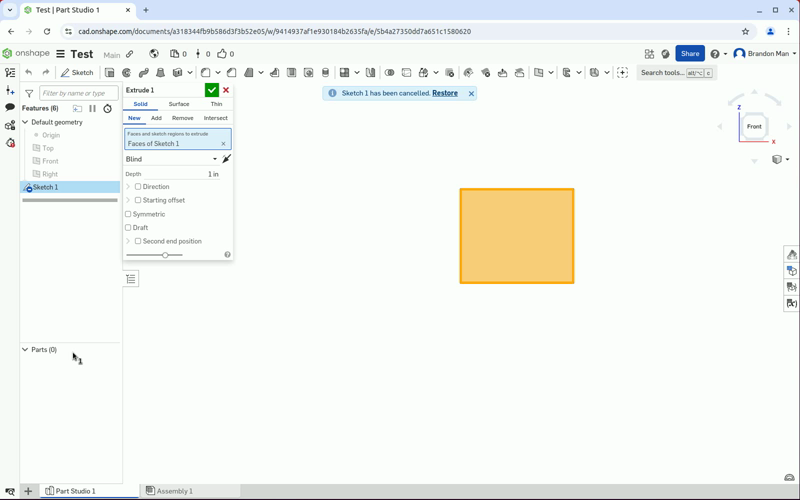
mouse_move(143, 106)
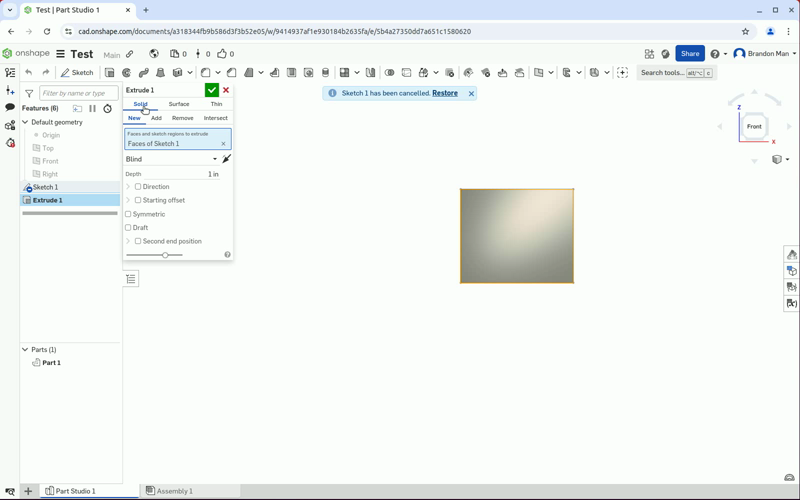
click(143, 106)
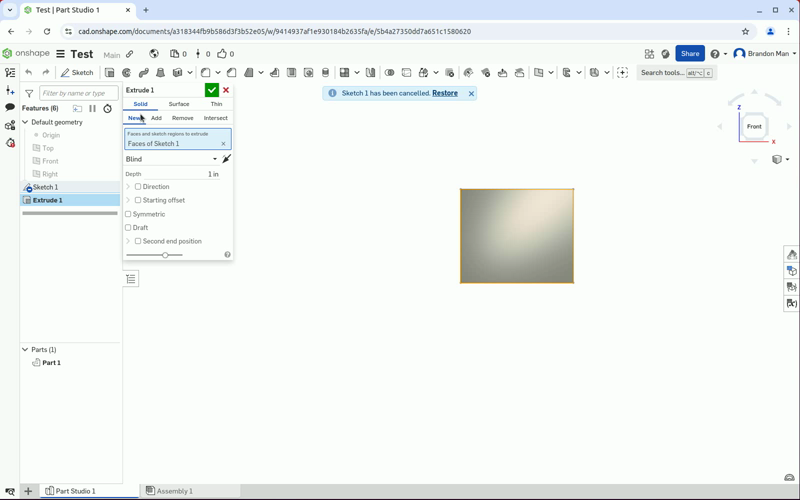
mouse_move(137, 120)
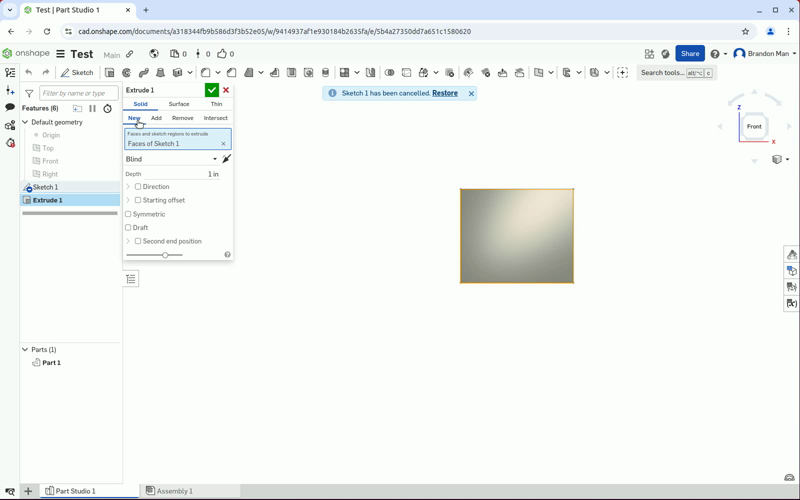
click(137, 120)
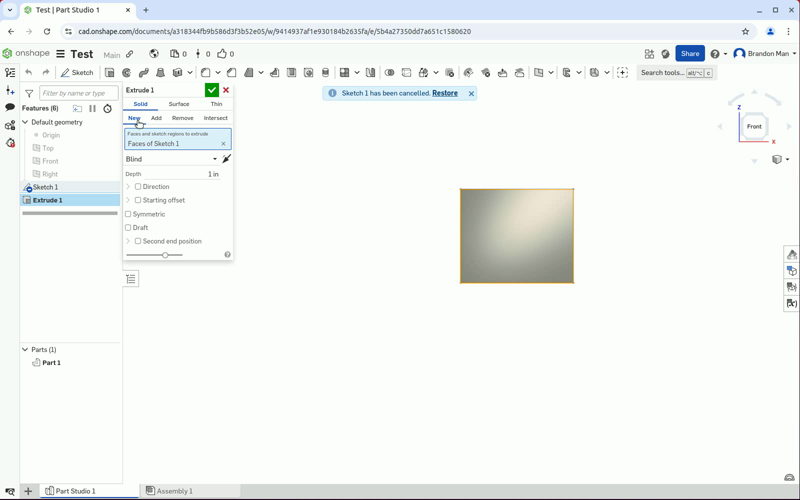
key(tab, 4)
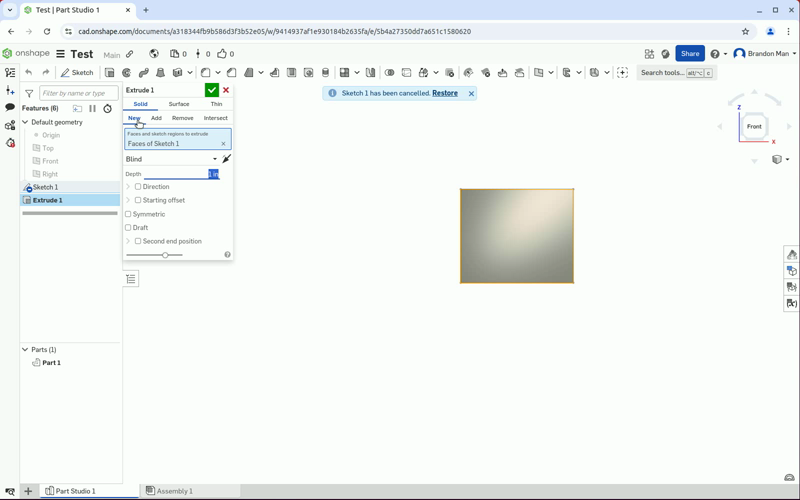
text(-15.405)
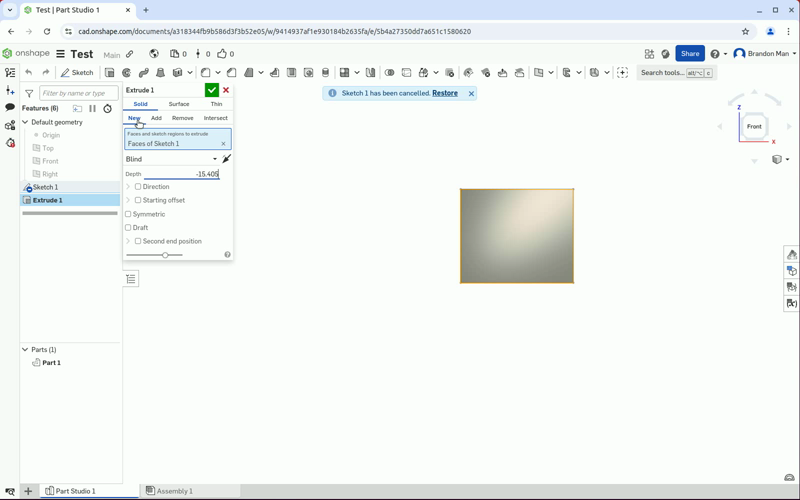
key(enter)
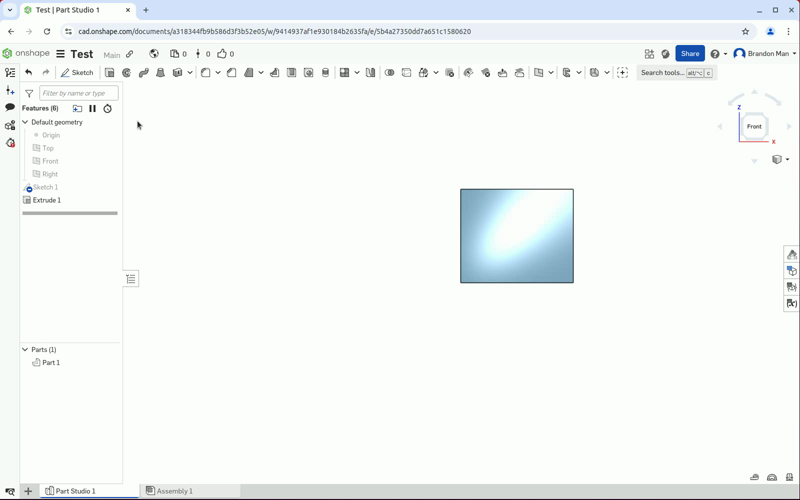
key(shift+h)
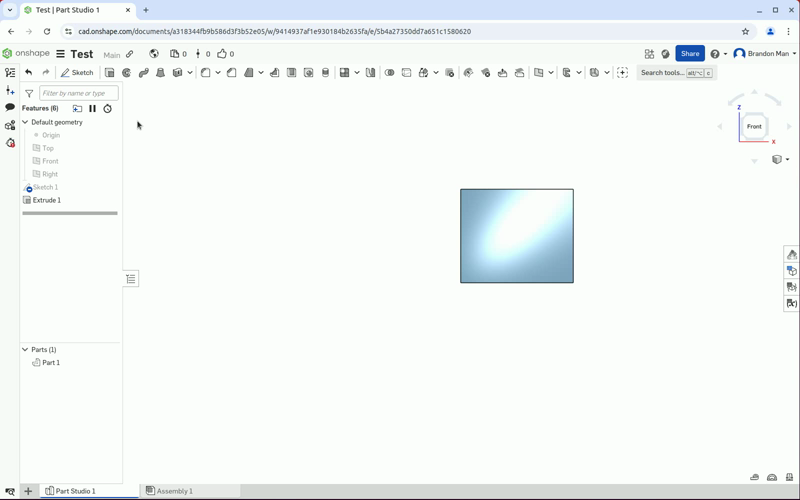
key(shift+h)
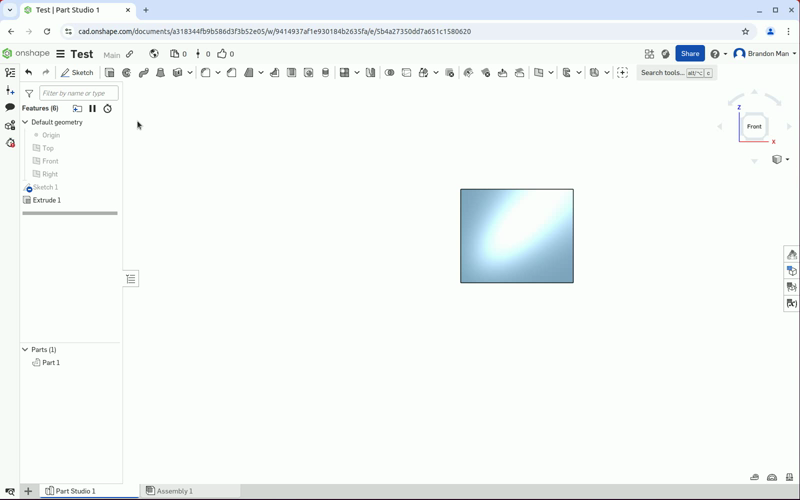
mouse_move(73, 189)
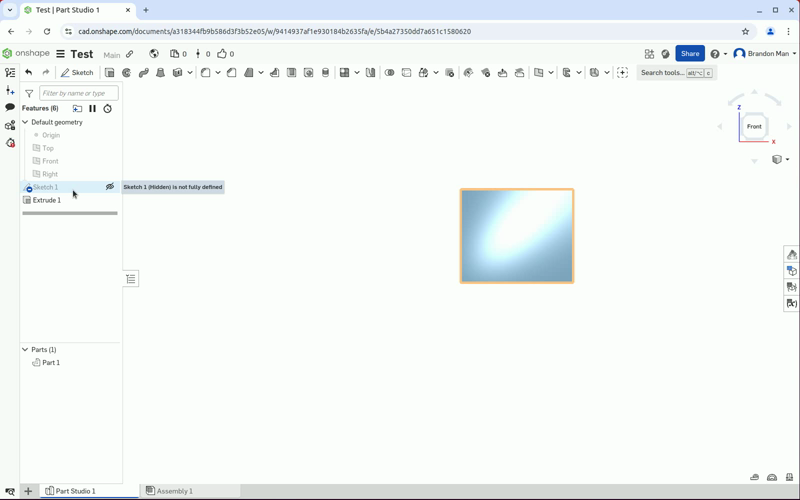
click(73, 189)
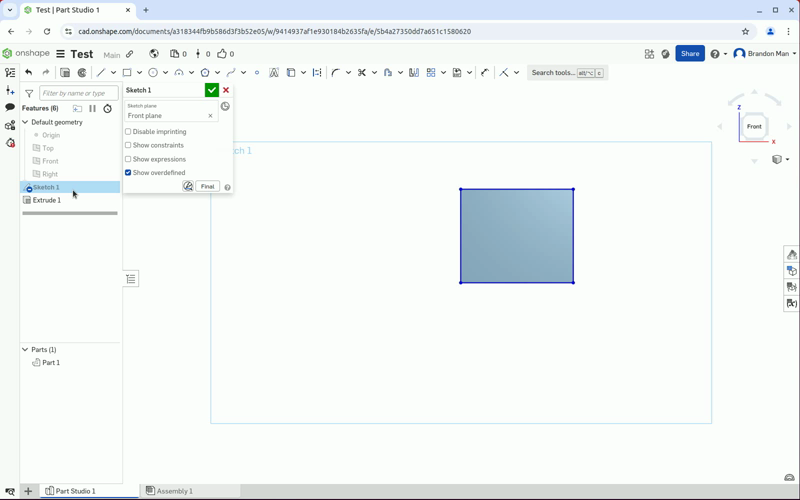
mouse_move(229, 92)
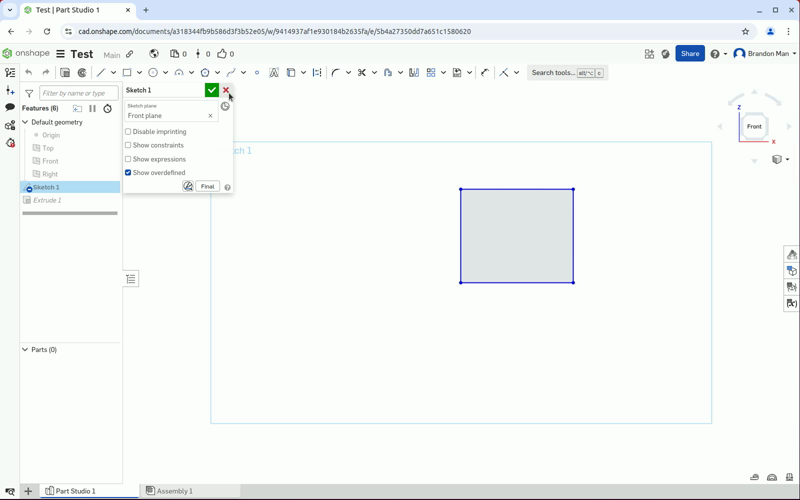
click(229, 92)
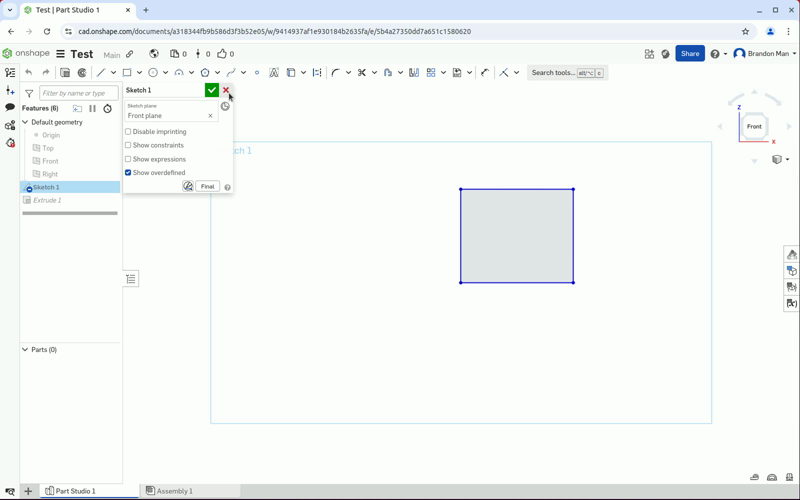
key(shift+s)
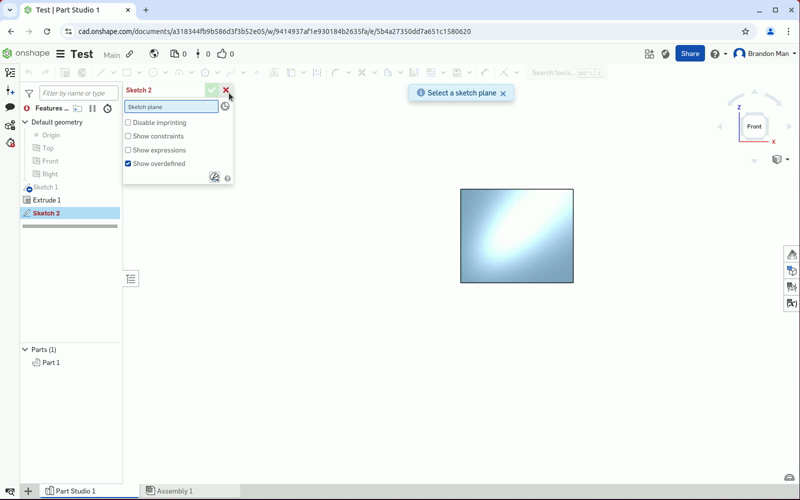
mouse_move(73, 163)
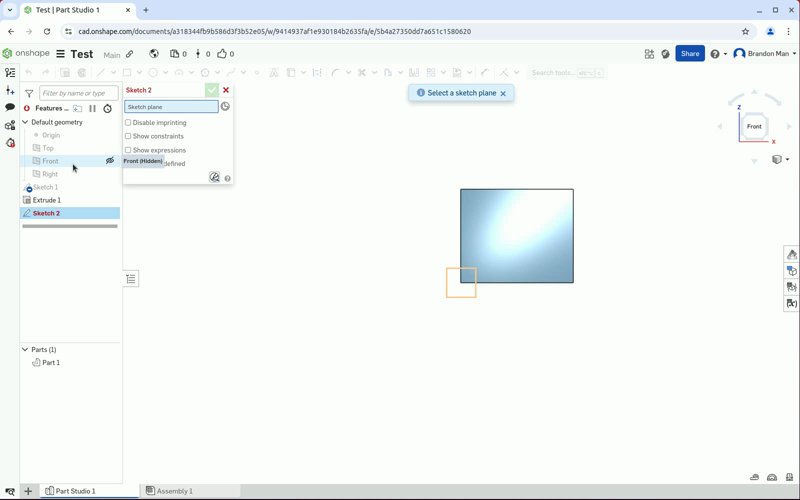
click(73, 163)
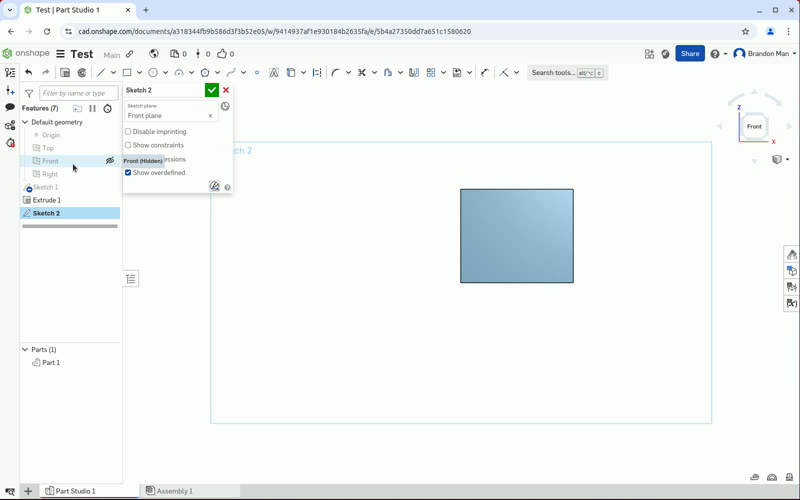
mouse_move(73, 352)
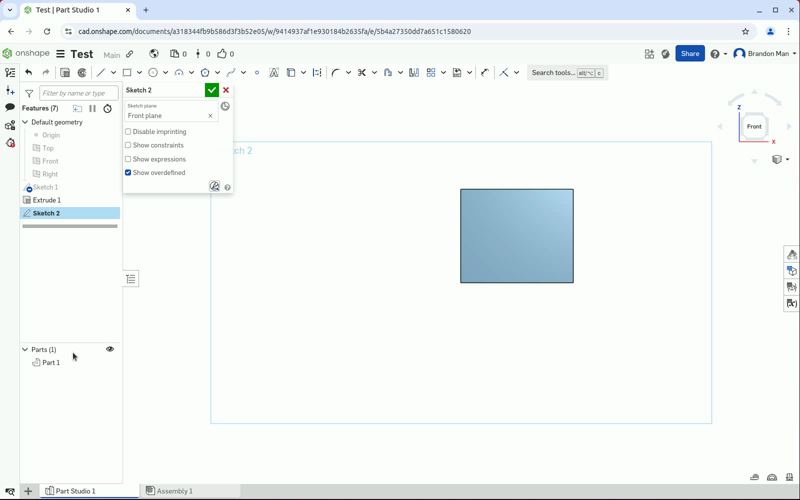
key(y)
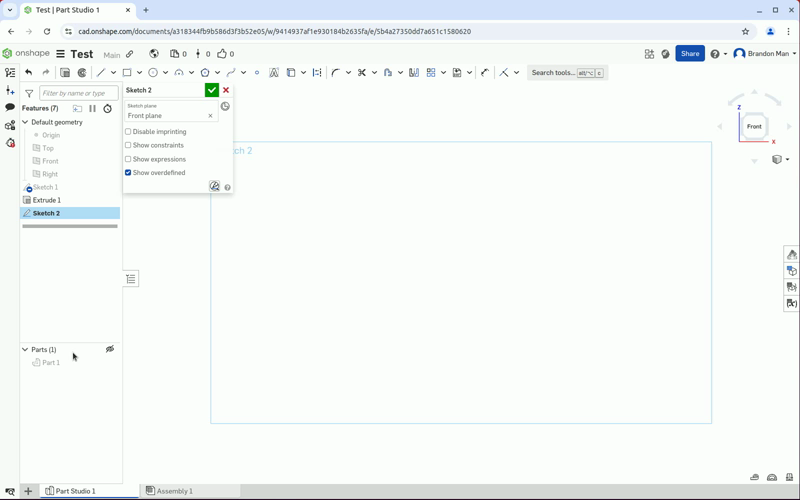
key(l)
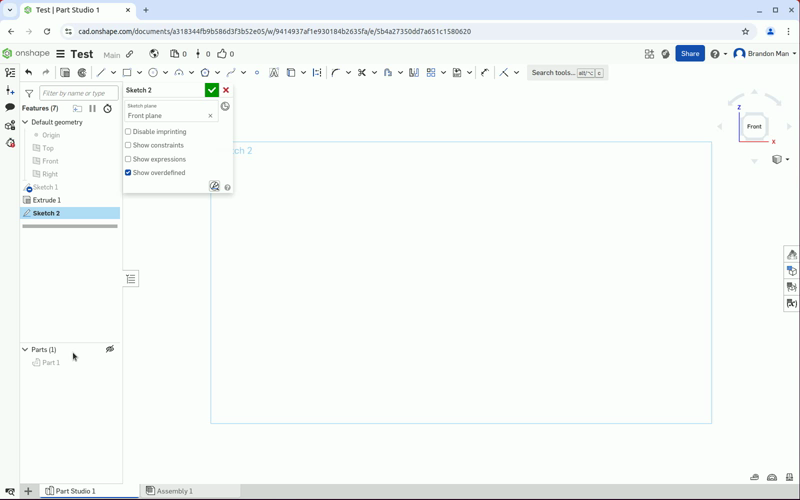
key_down(shift)
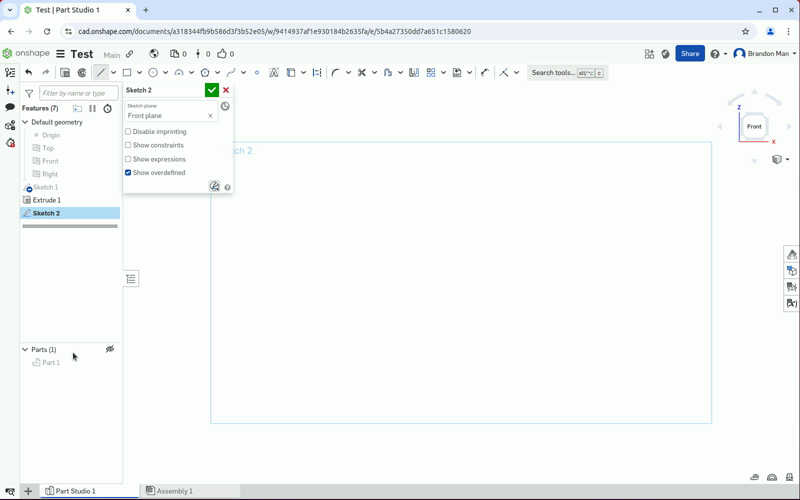
mouse_move(498, 189)
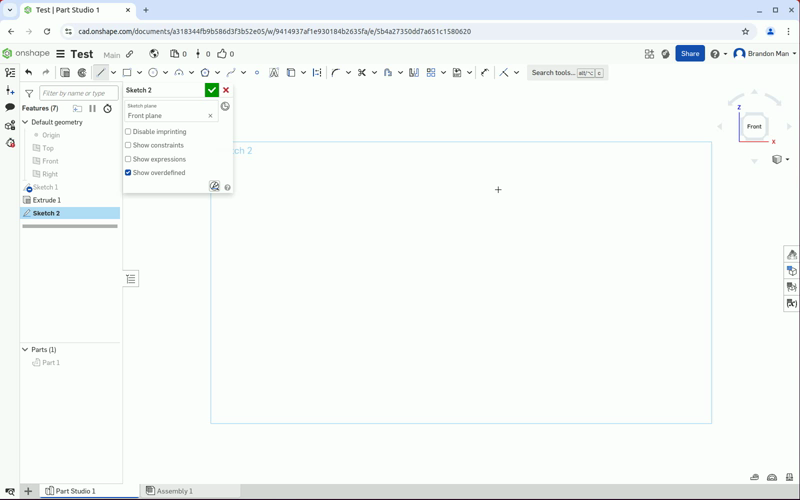
click(498, 189)
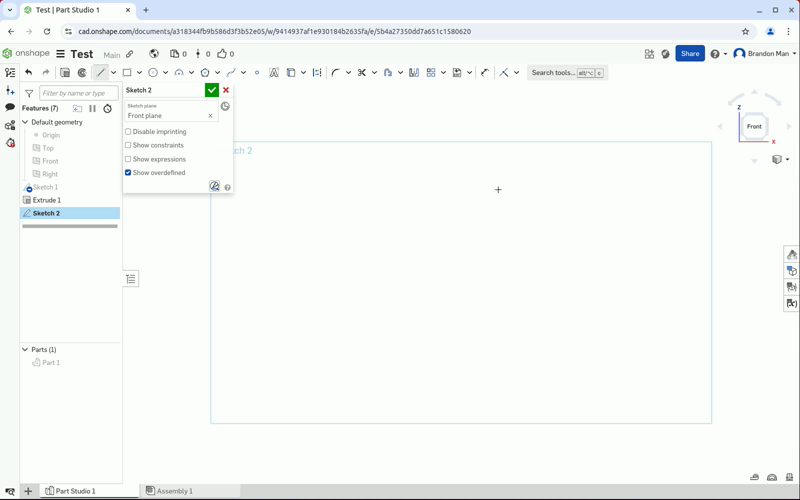
key_up(shift)
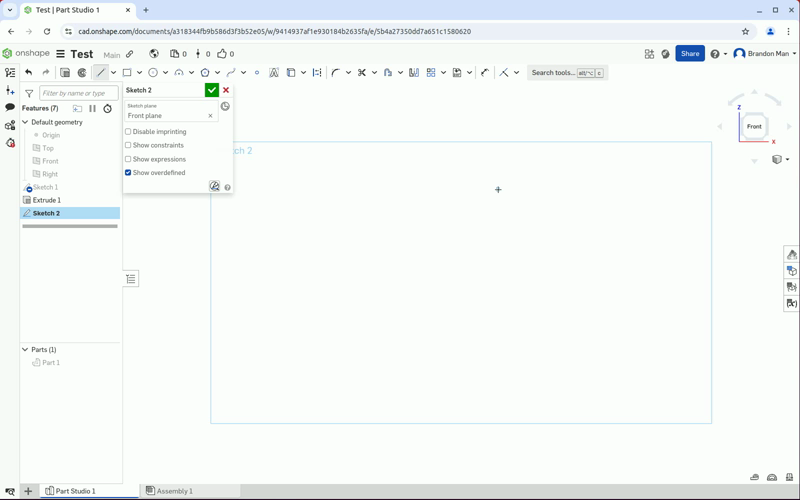
key_down(shift)
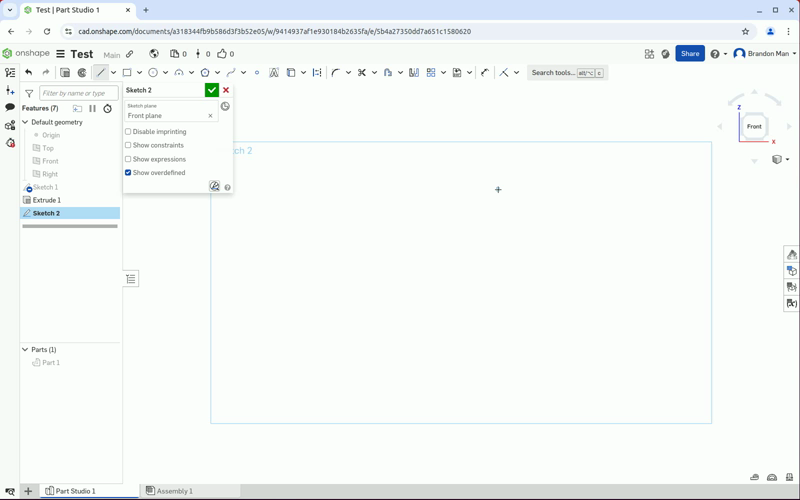
mouse_move(536, 244)
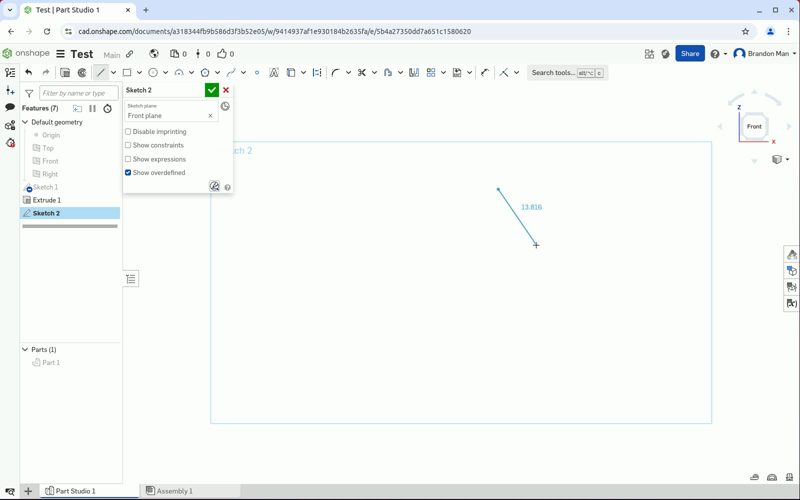
click(536, 244)
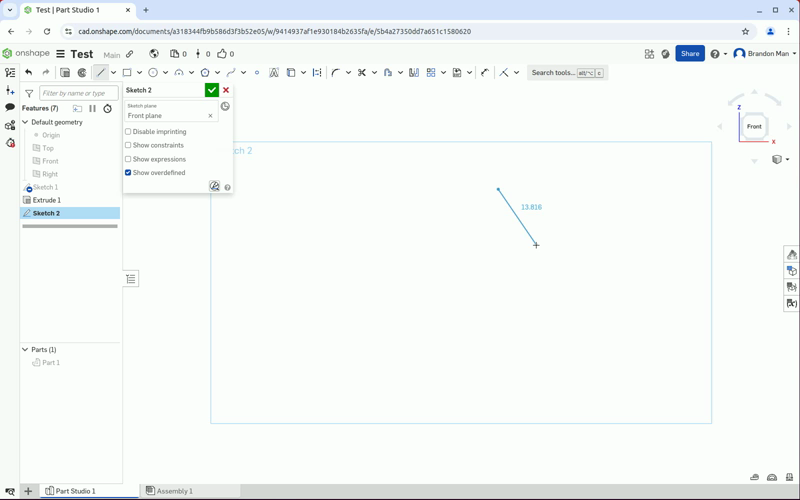
key_up(shift)
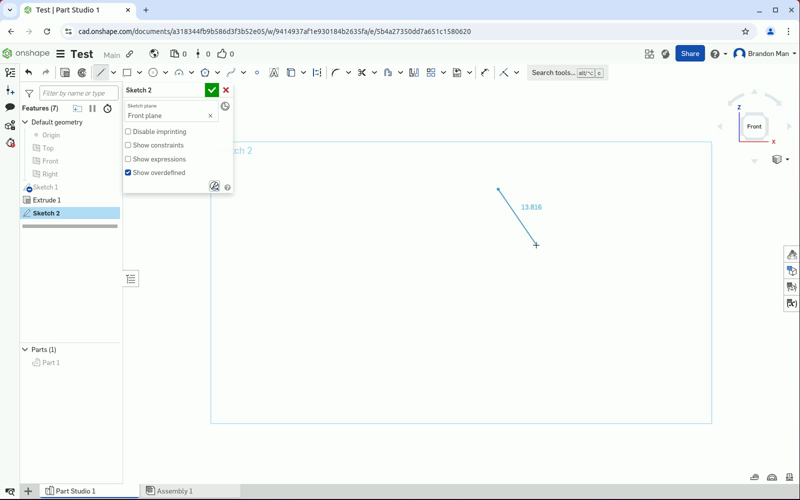
key_down(shift)
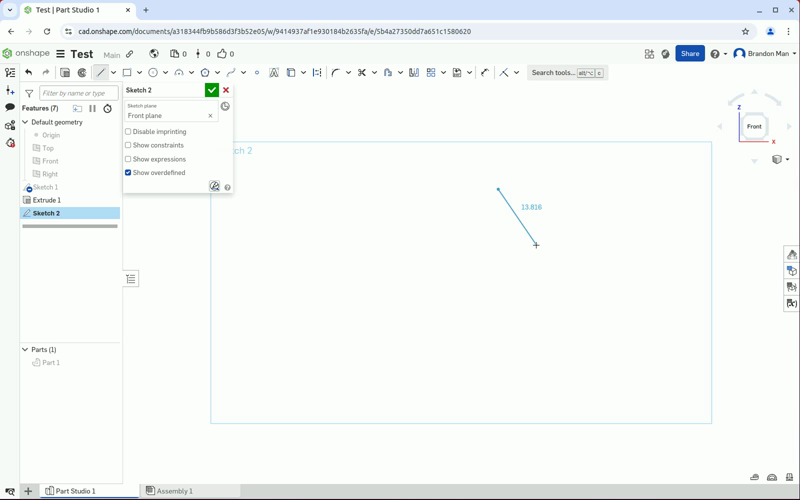
mouse_move(566, 244)
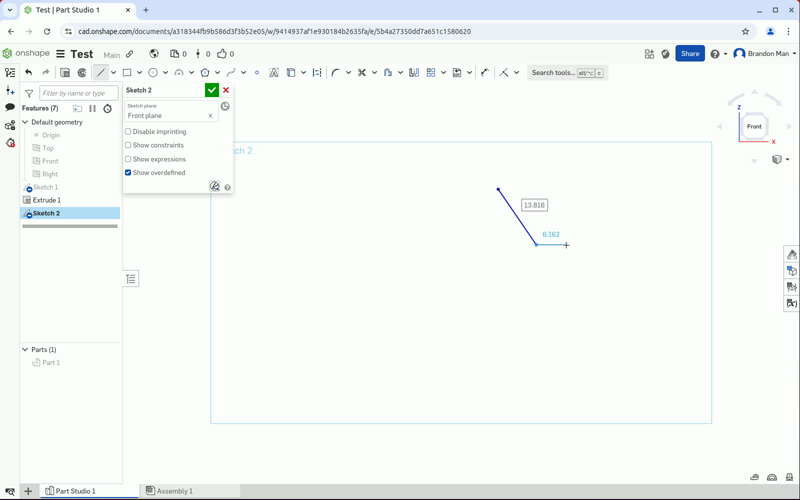
mouse_move(573, 244)
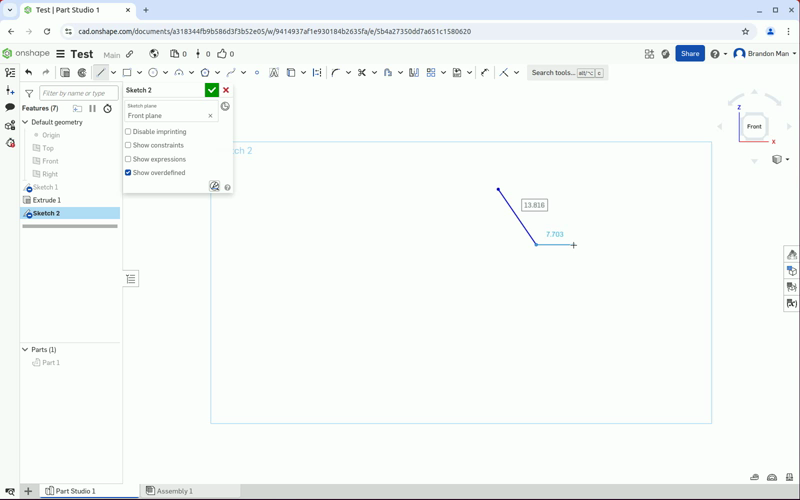
click(573, 244)
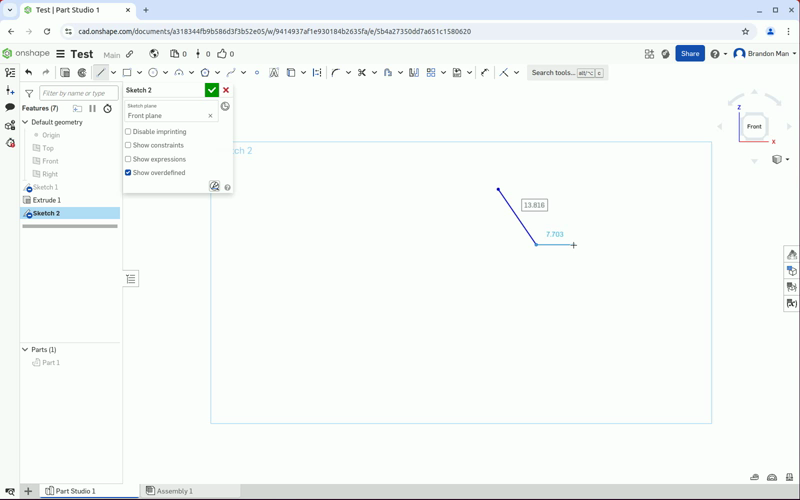
key_up(shift)
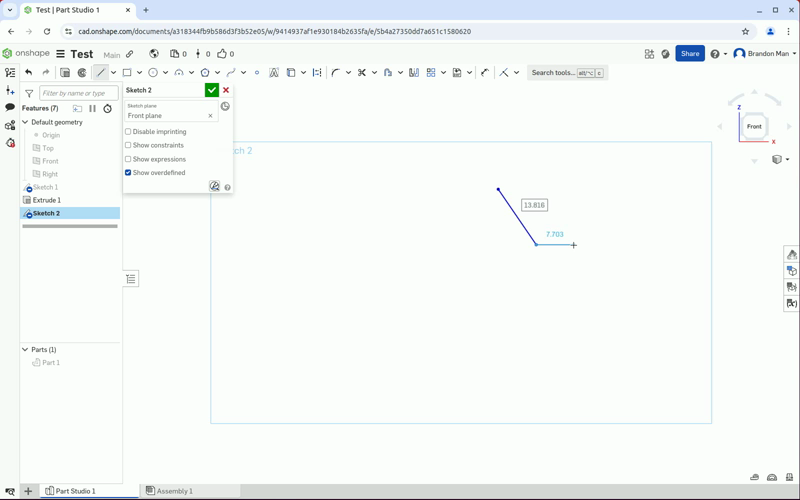
key_down(shift)
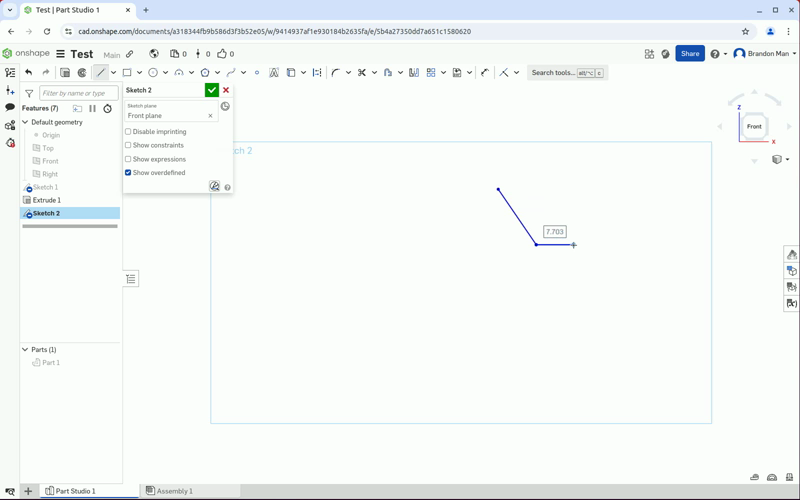
mouse_move(589, 244)
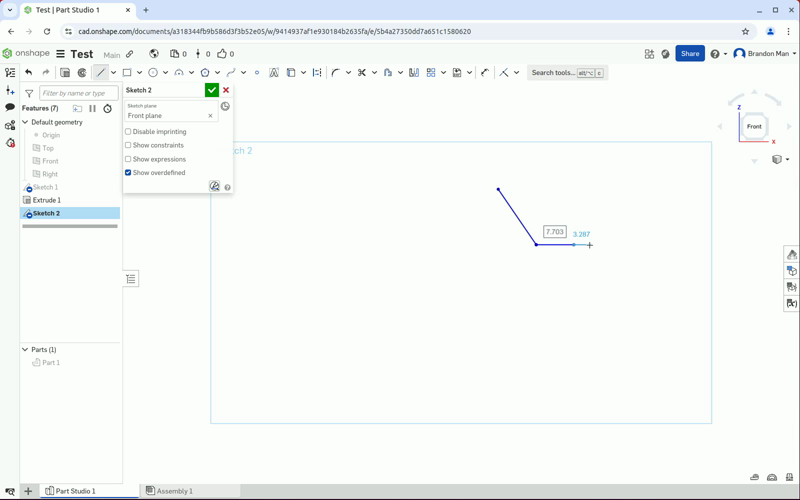
mouse_move(573, 189)
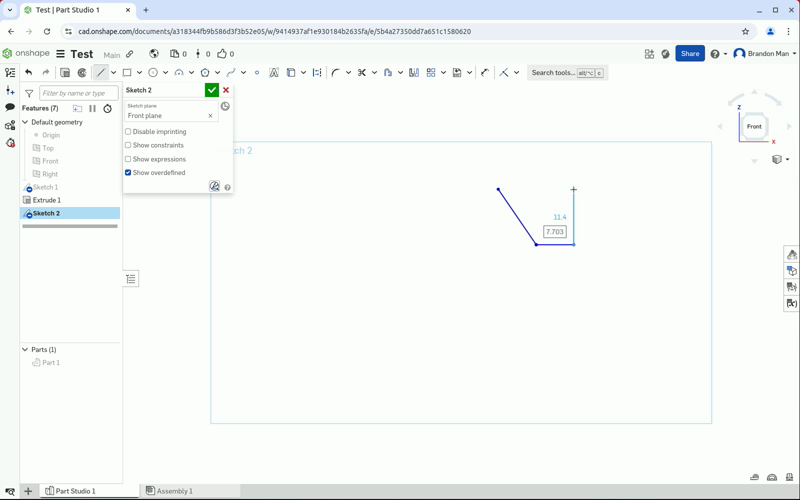
click(573, 189)
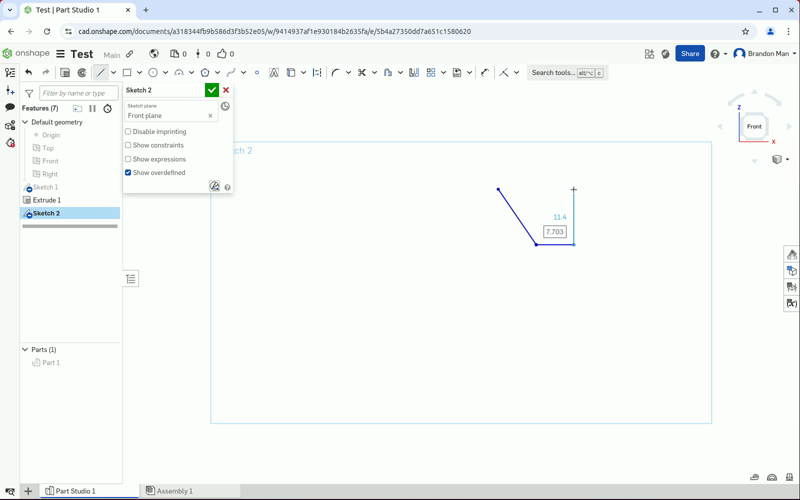
key_up(shift)
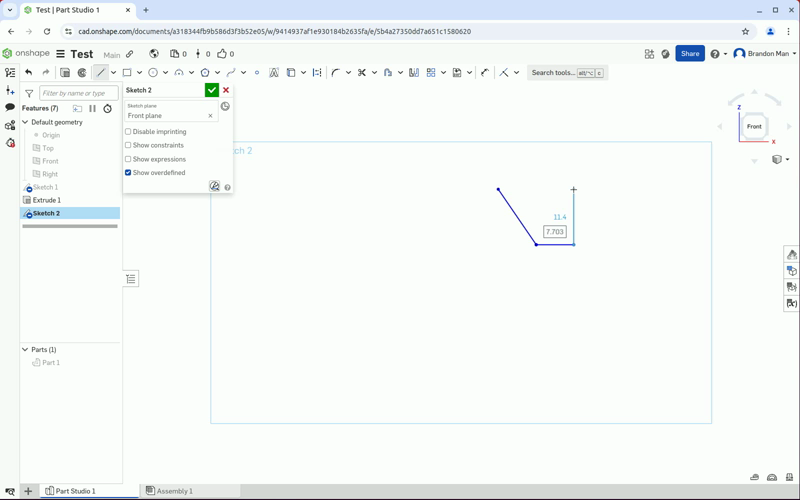
key_down(shift)
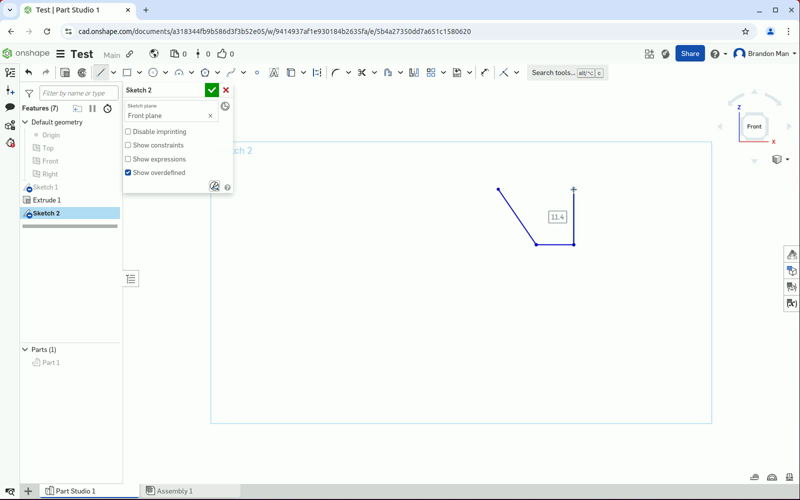
mouse_move(498, 189)
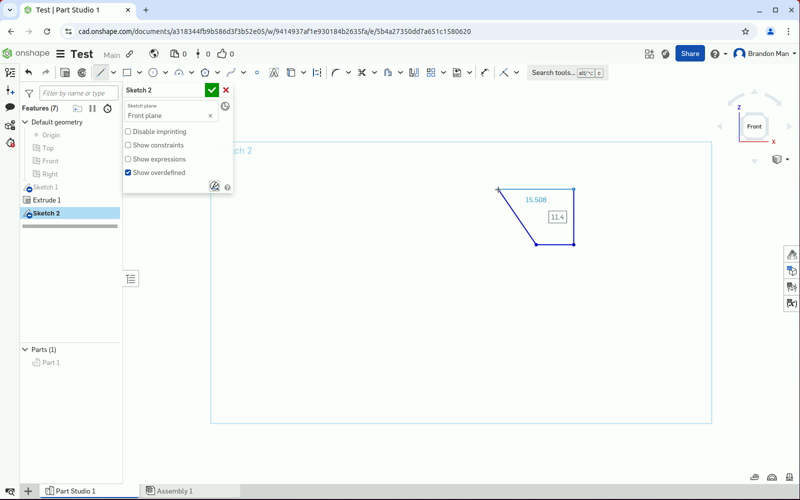
key_up(shift)
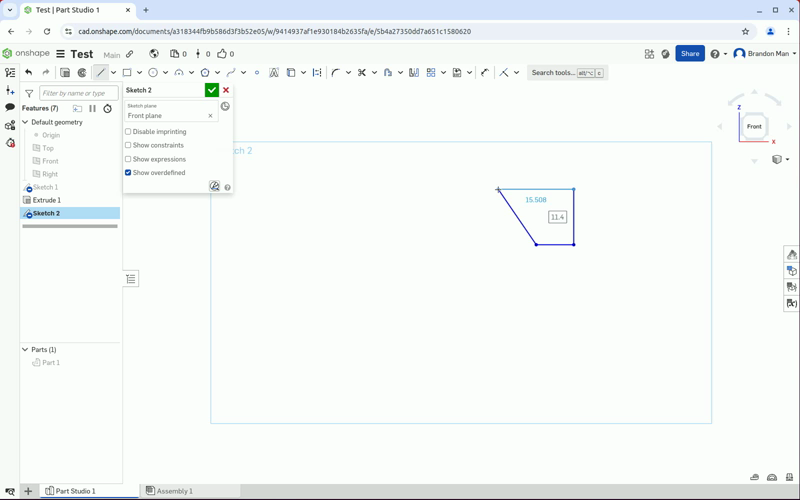
click(498, 189)
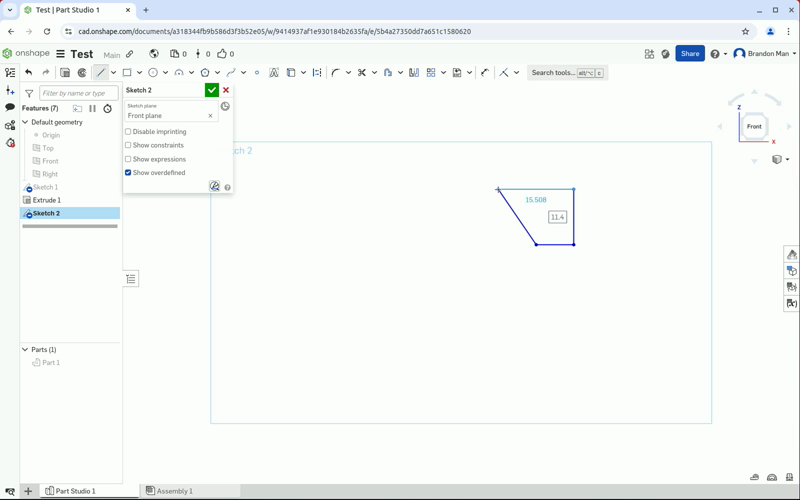
key(esc)
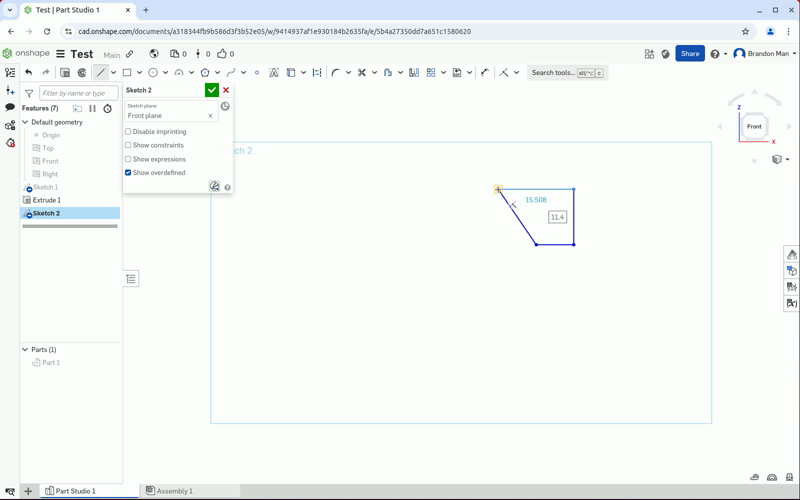
mouse_move(542, 212)
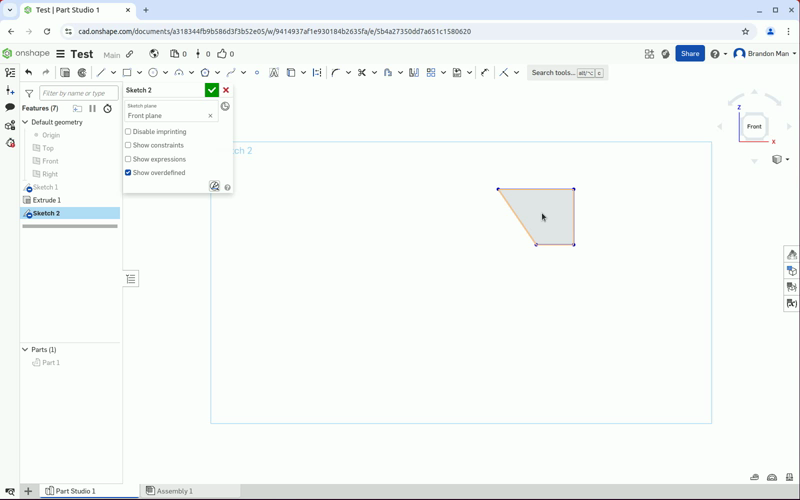
click(542, 212)
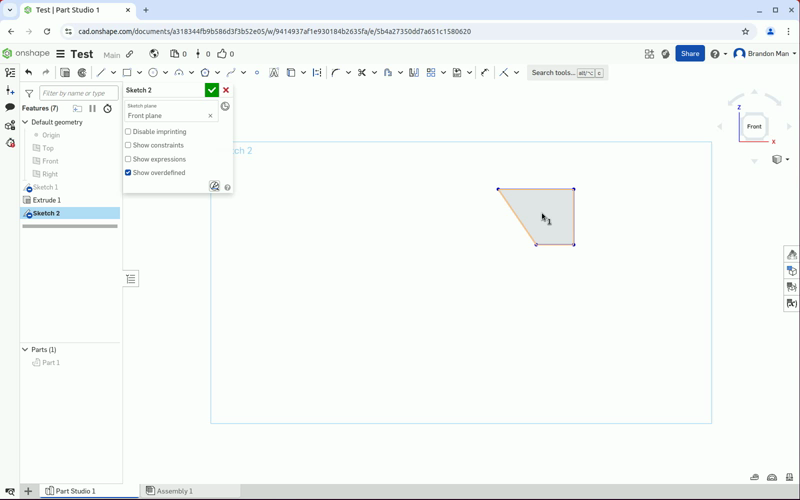
mouse_move(73, 352)
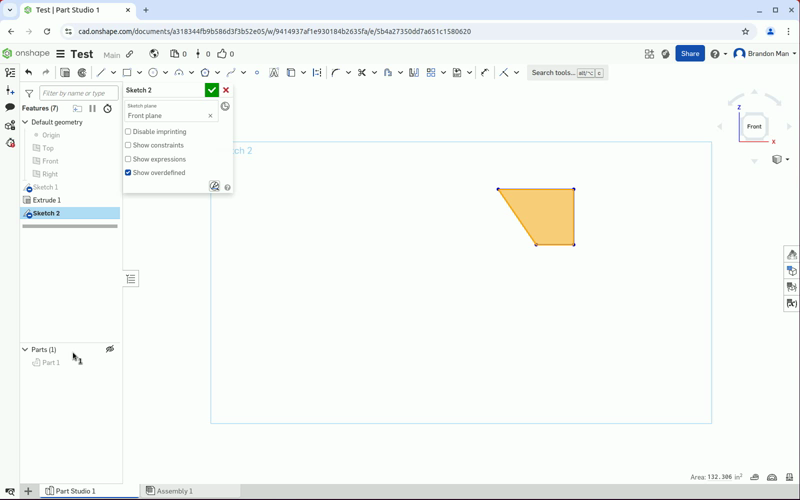
key(shift+y)
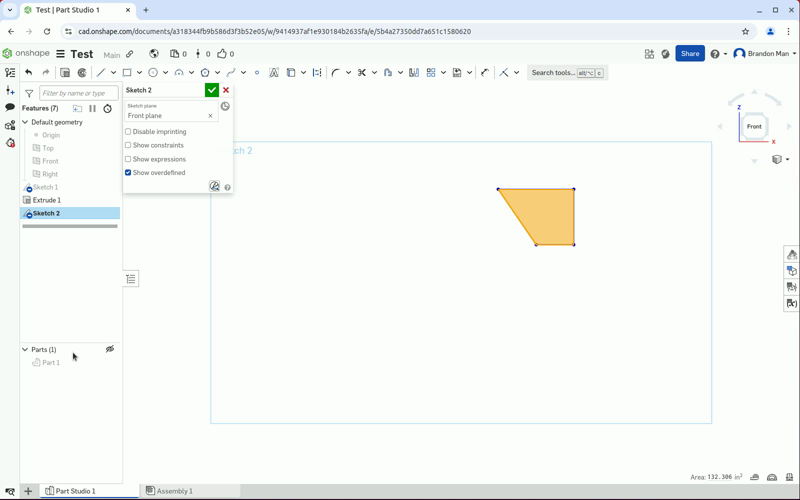
key(shift+e)
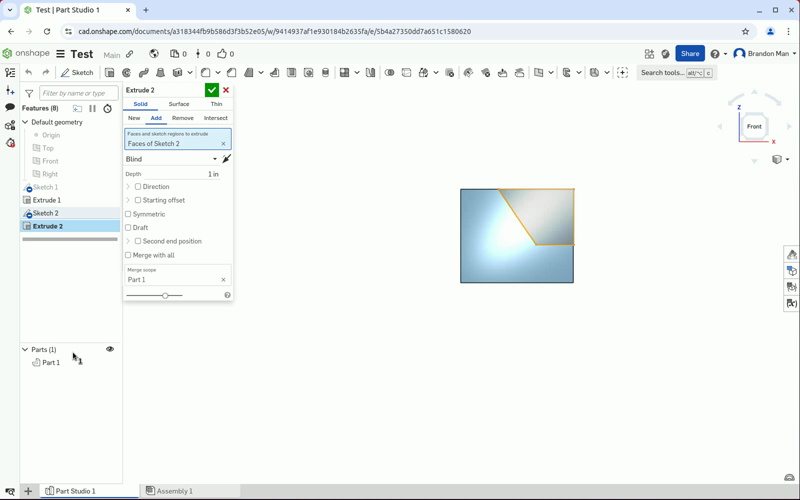
mouse_move(143, 106)
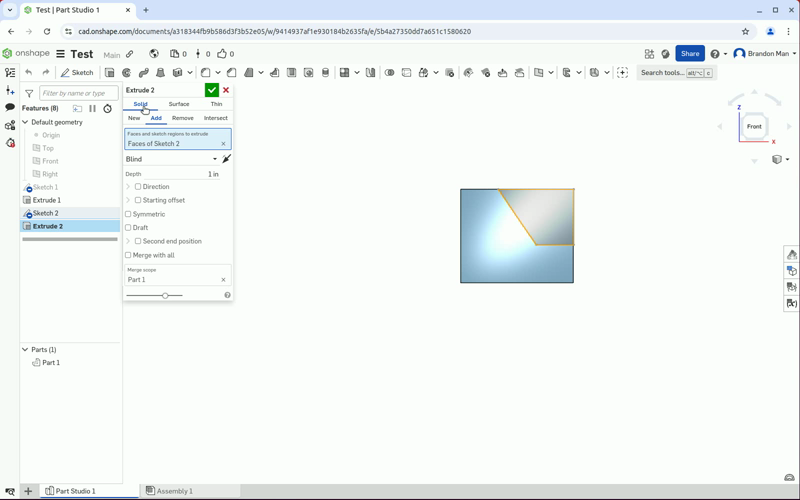
click(143, 106)
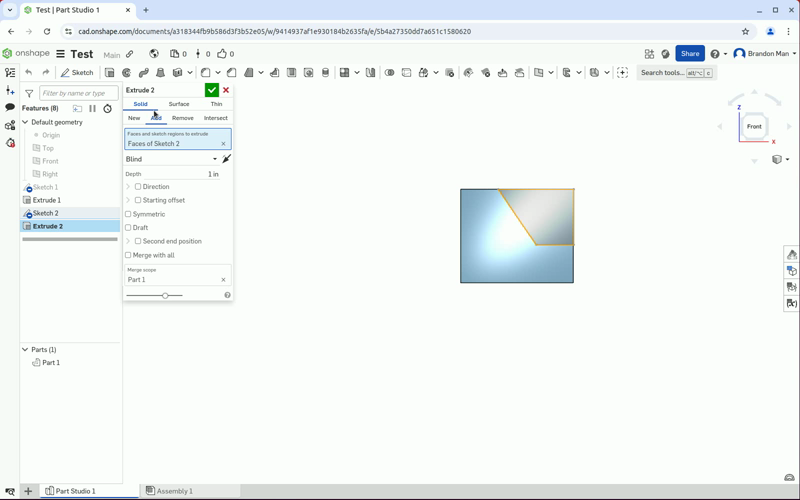
mouse_move(186, 120)
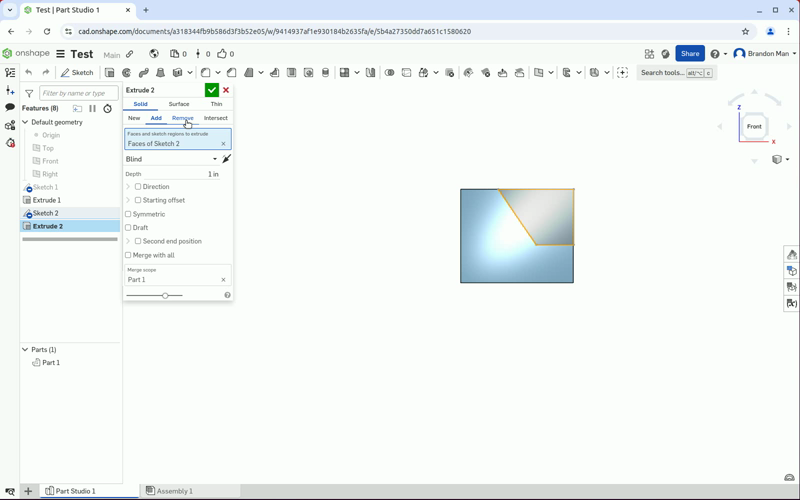
click(186, 120)
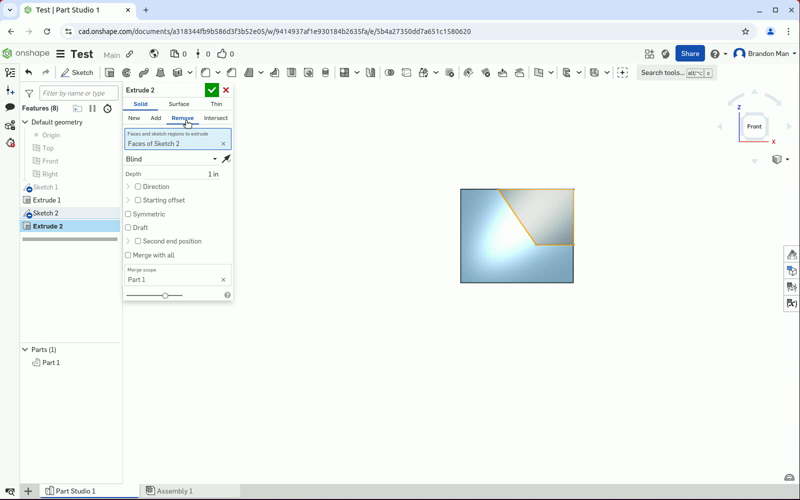
key(tab, 4)
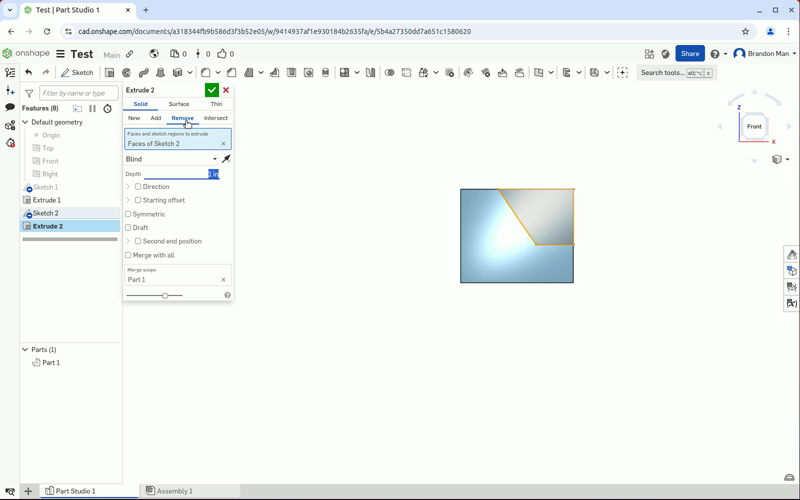
text(15.405)
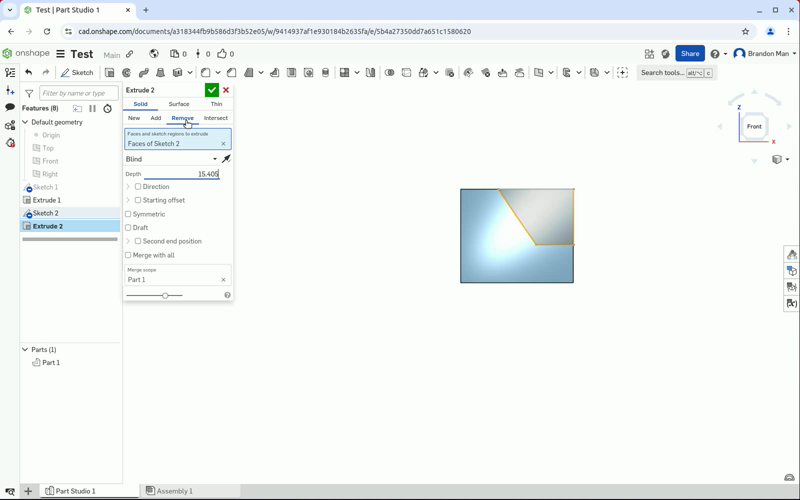
key(tab, 6)
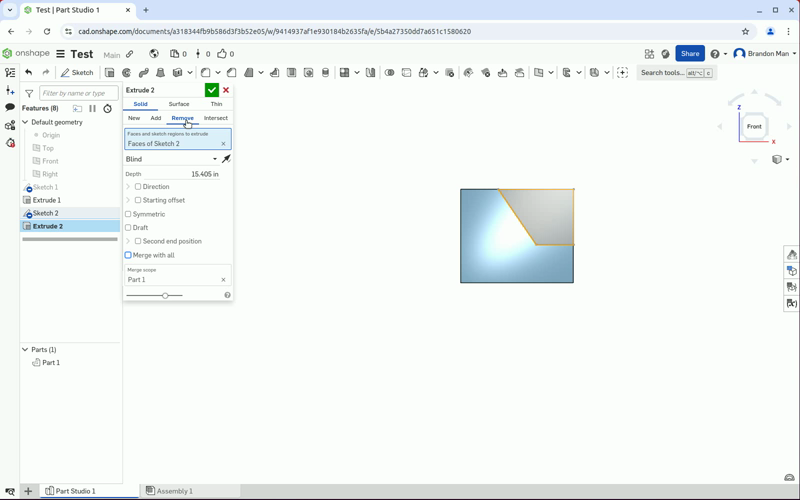
key(space)
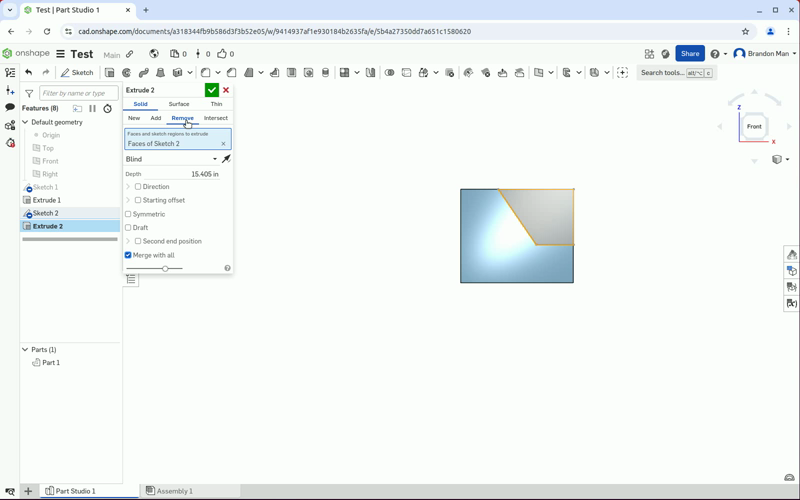
key(enter)
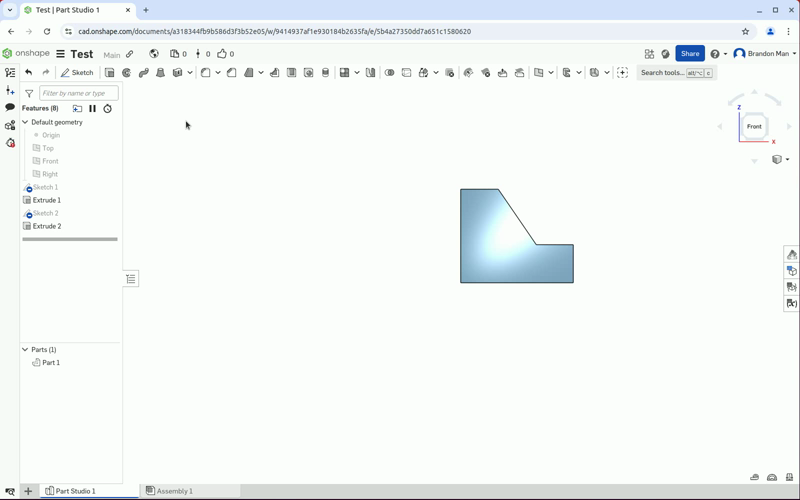
key(shift+h)
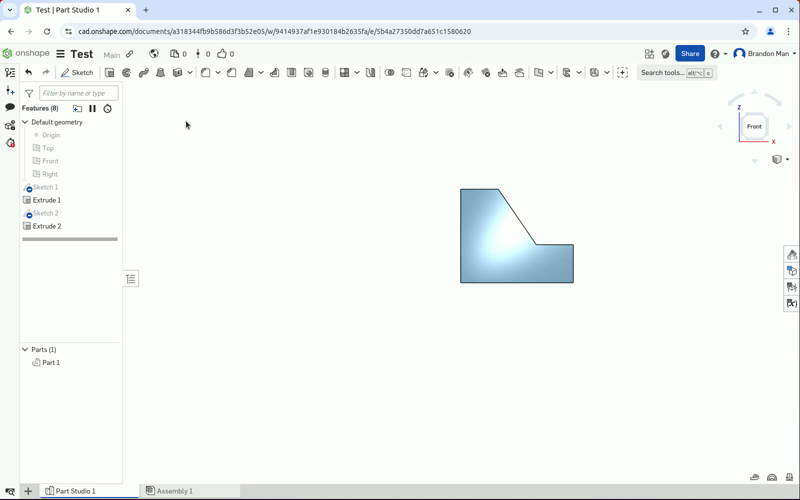
key(shift+h)
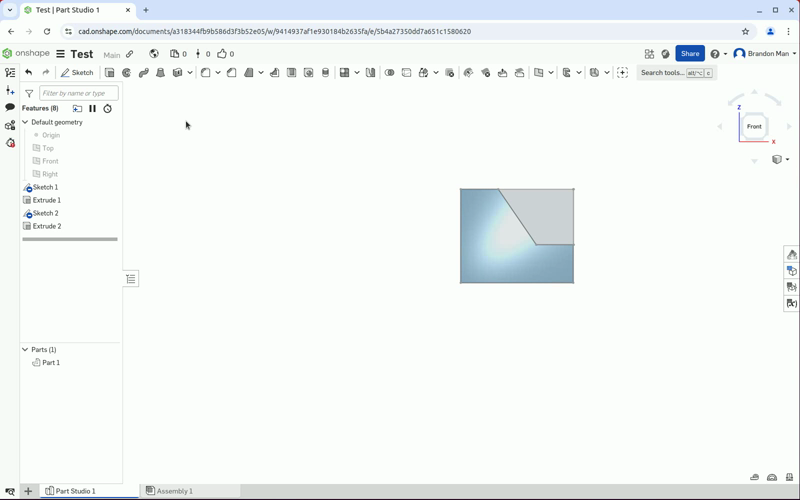
key(shift+7)
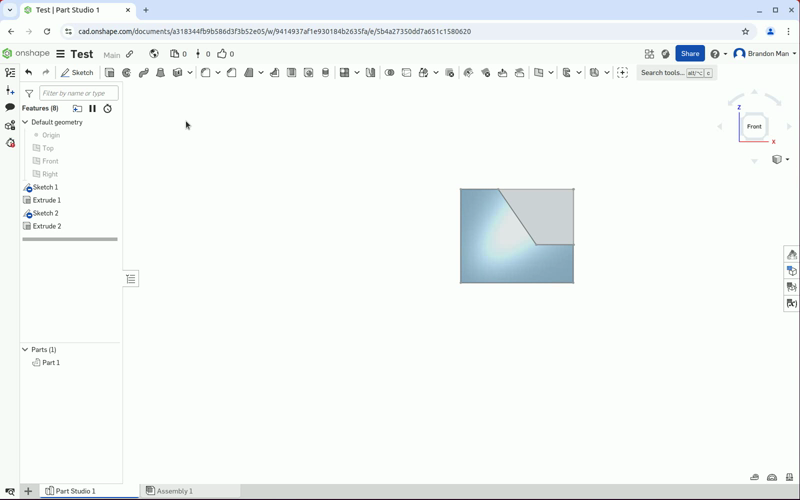
key(left, 2)
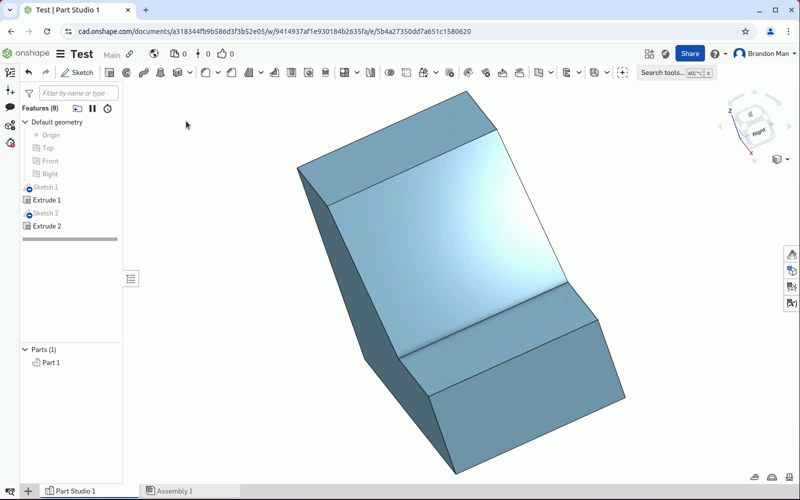
key(down, 2)
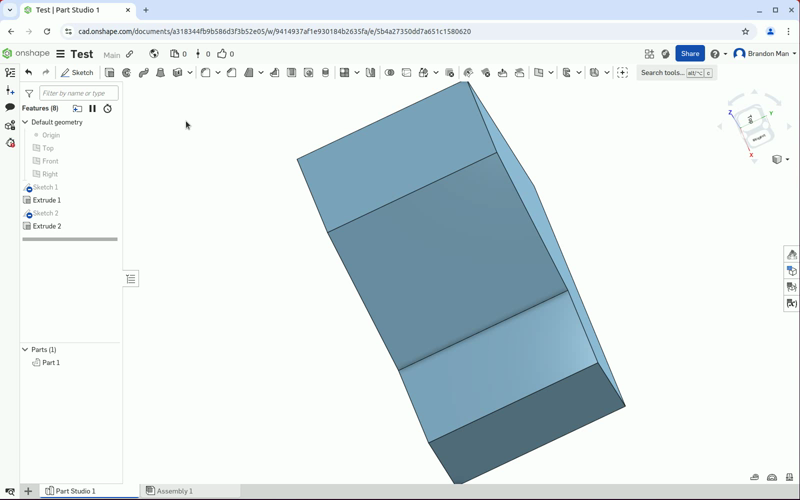
key(up, 2)
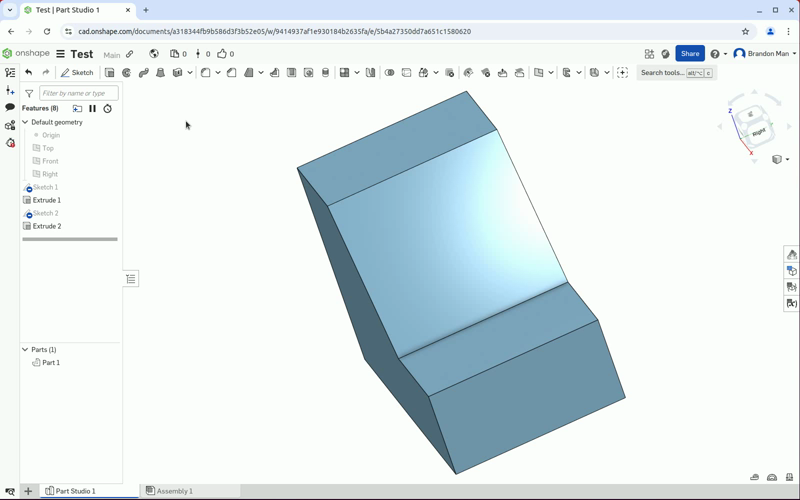
key(right, 2)
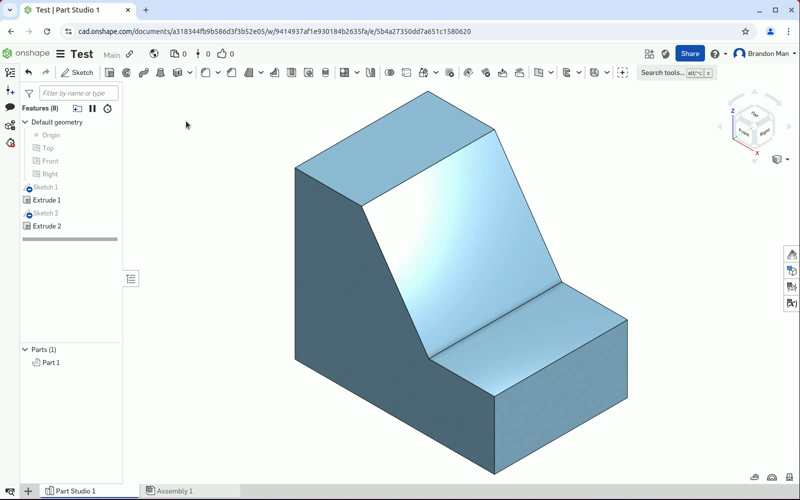
mouse_move(73, 189)
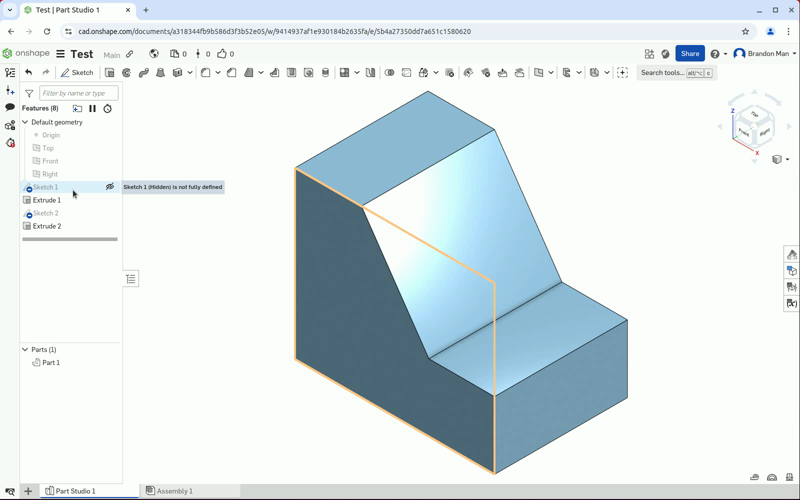
click(73, 189)